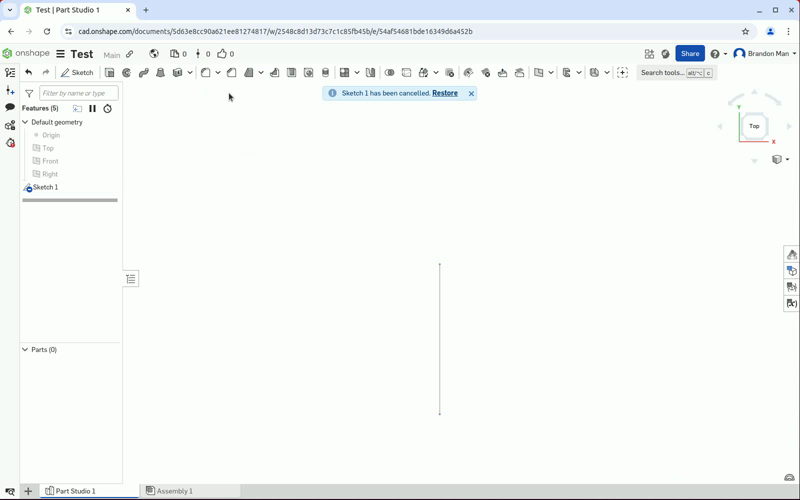
key(shift+h)
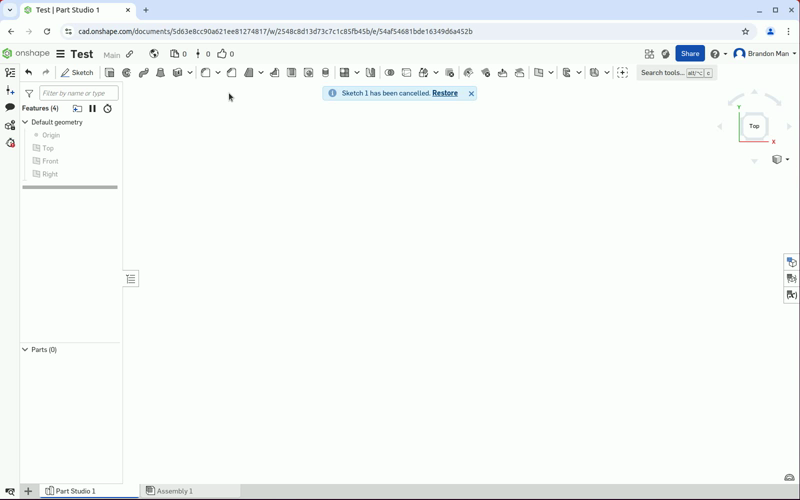
mouse_move(73, 352)
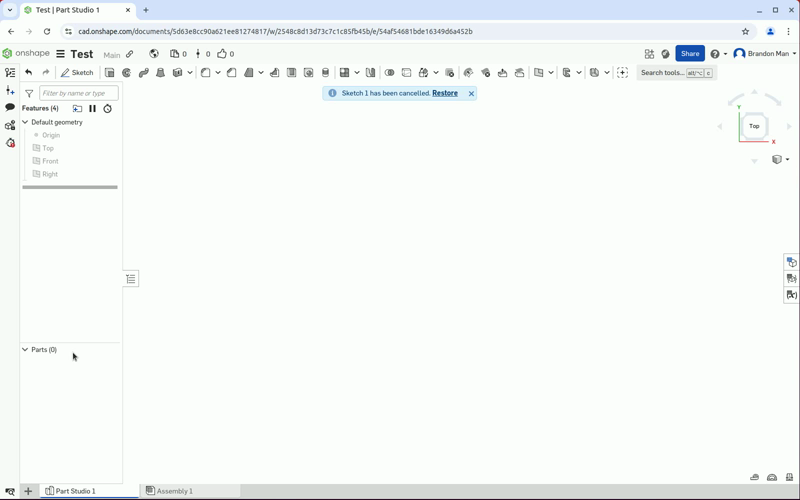
key(y)
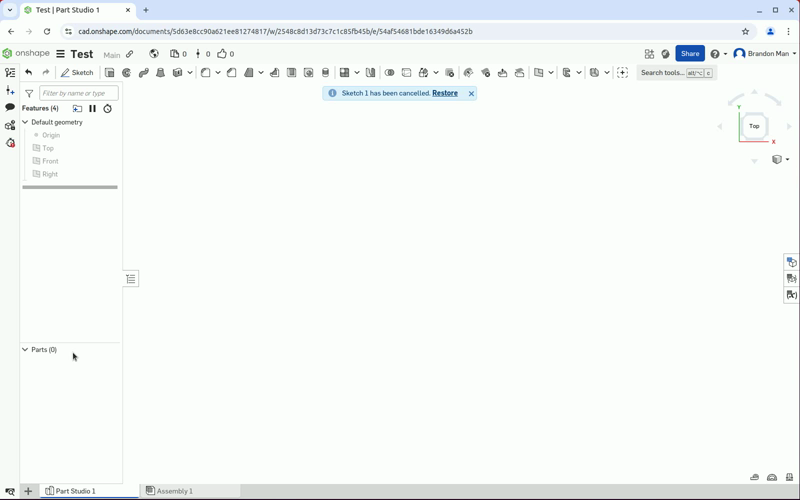
key(shift+p)
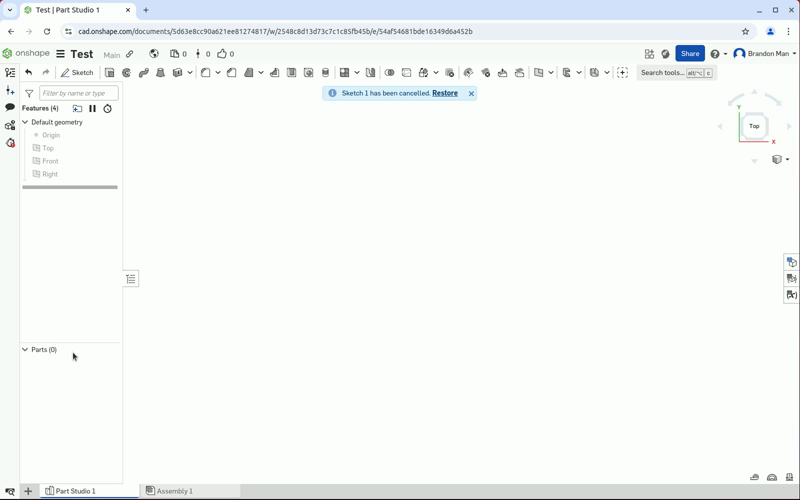
key(space)
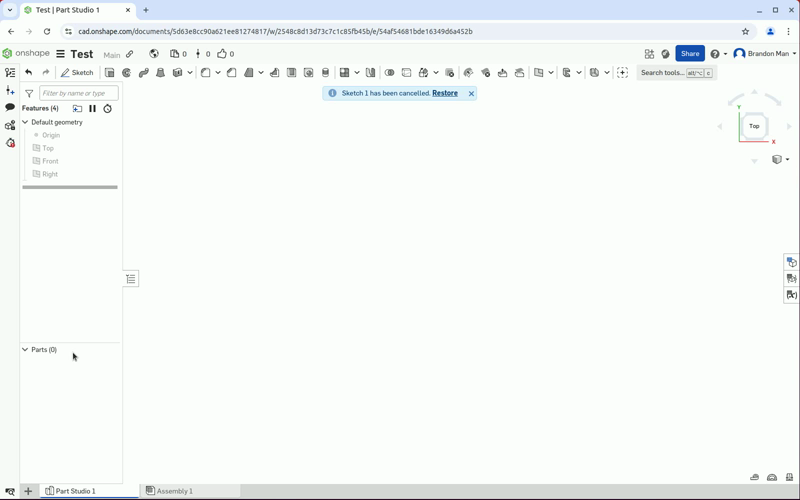
key_down(shift)
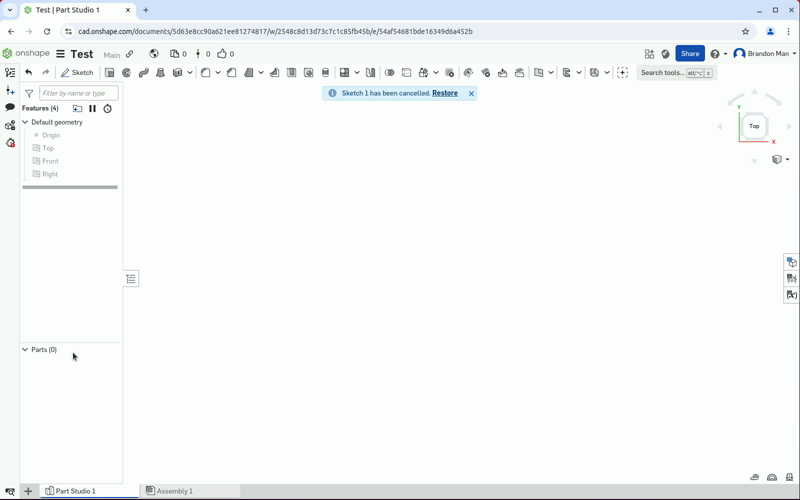
key(up)
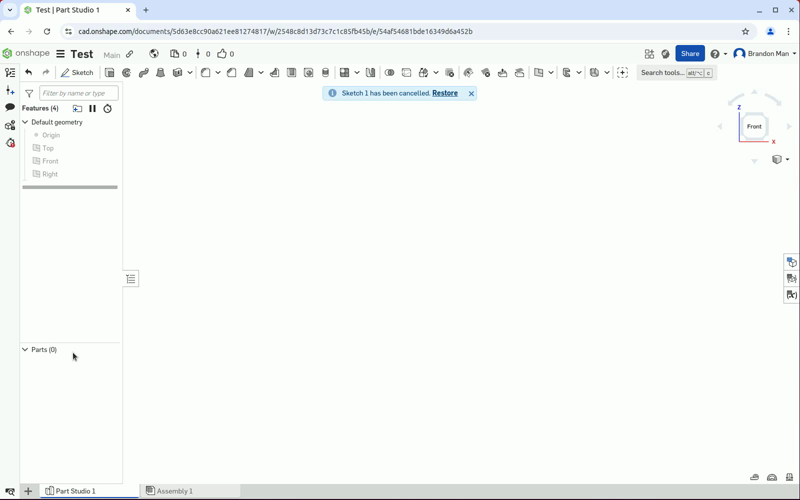
key_up(shift)
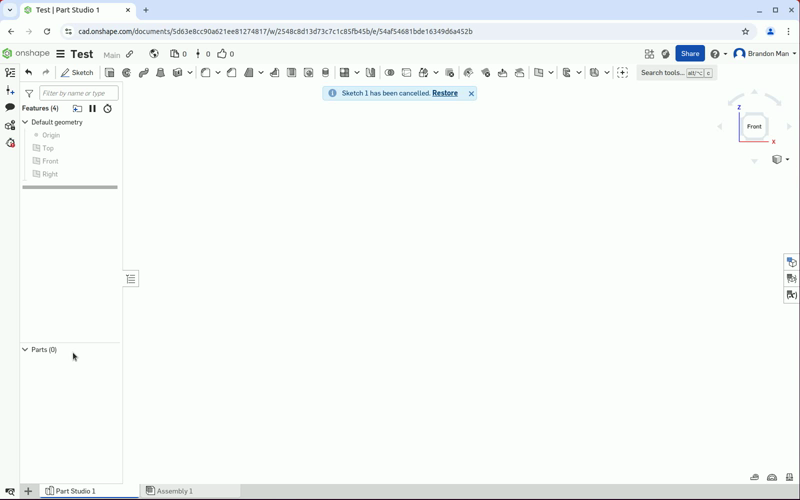
mouse_move(73, 352)
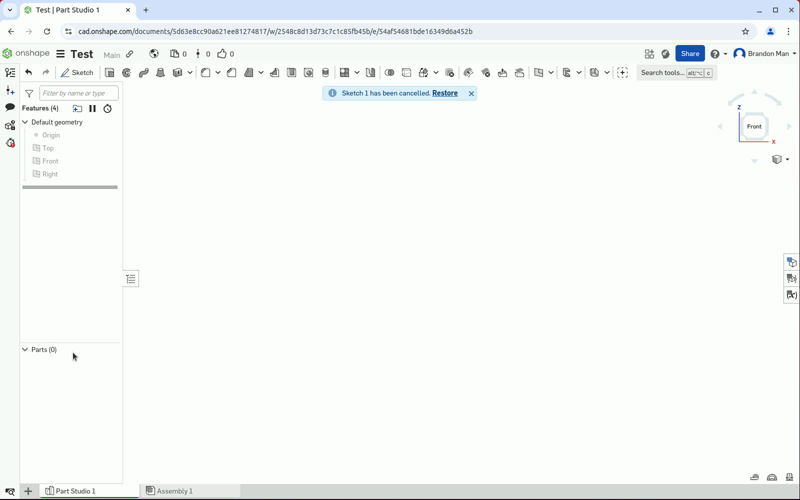
key(shift+y)
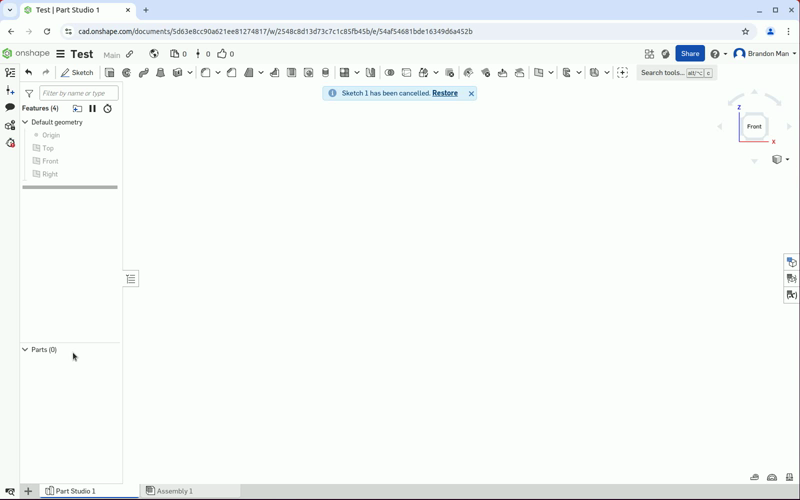
key(shift+s)
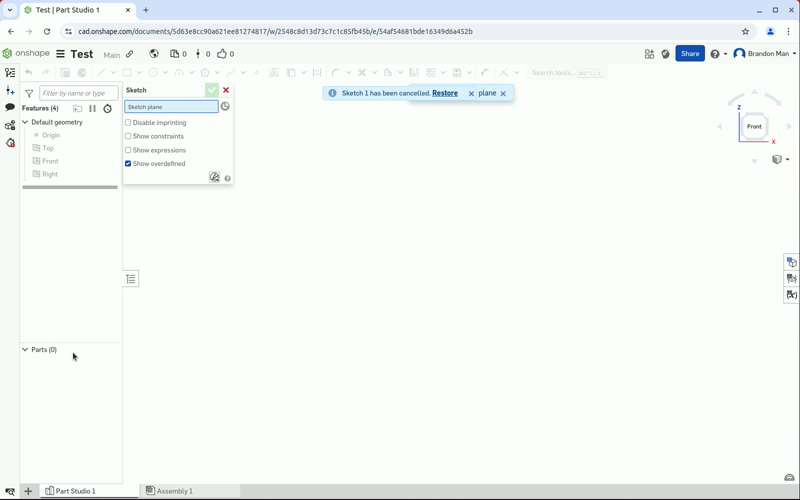
mouse_move(73, 163)
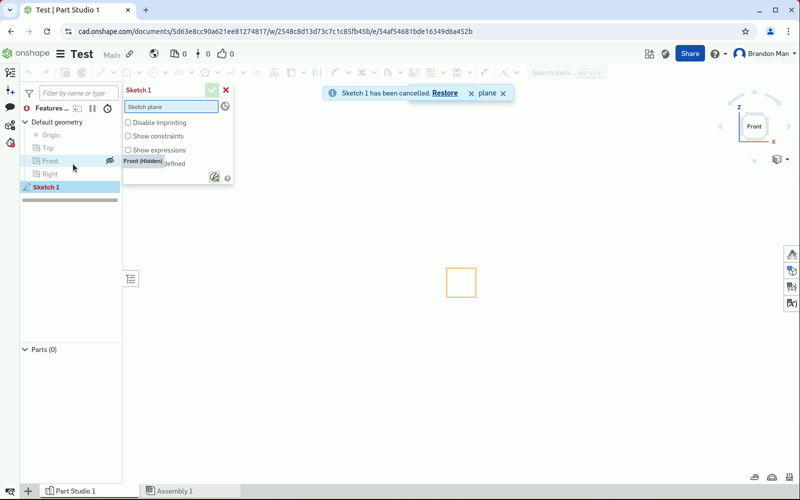
click(73, 163)
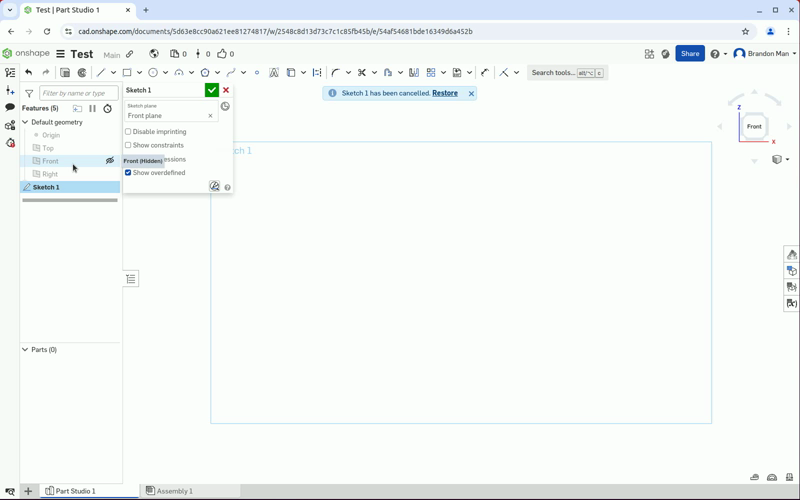
mouse_move(73, 352)
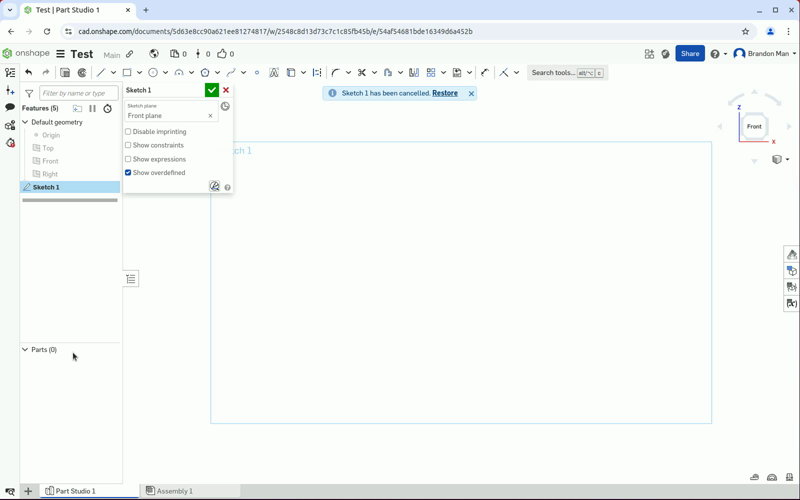
key(y)
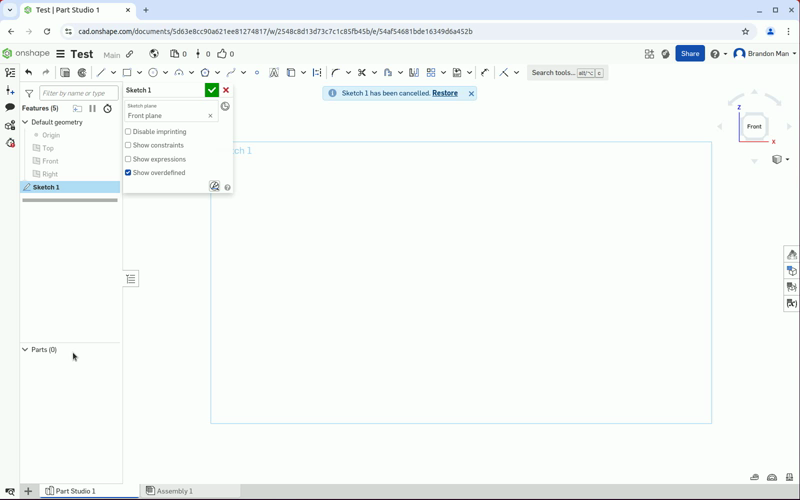
key(l)
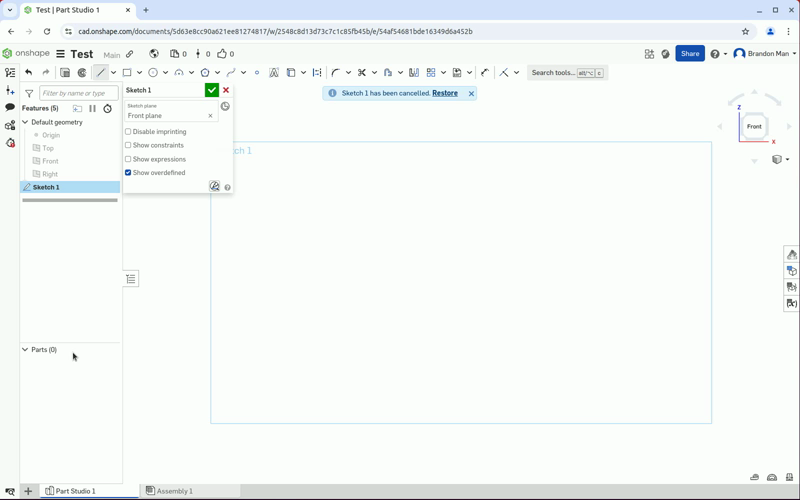
key_down(shift)
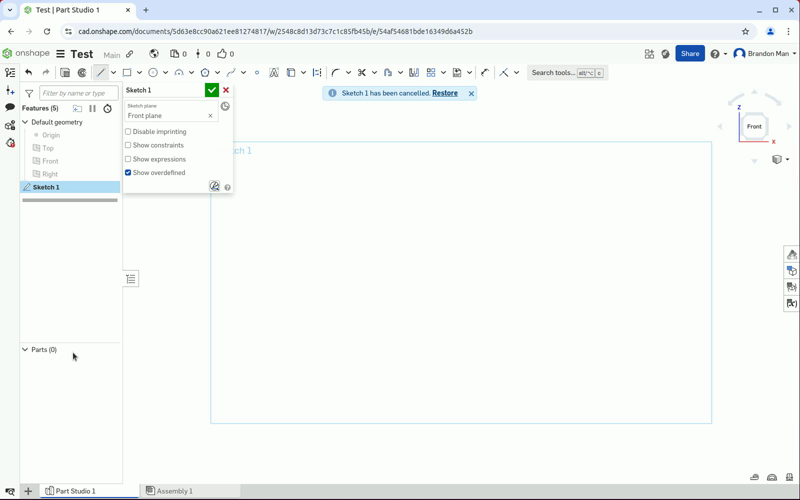
mouse_move(348, 357)
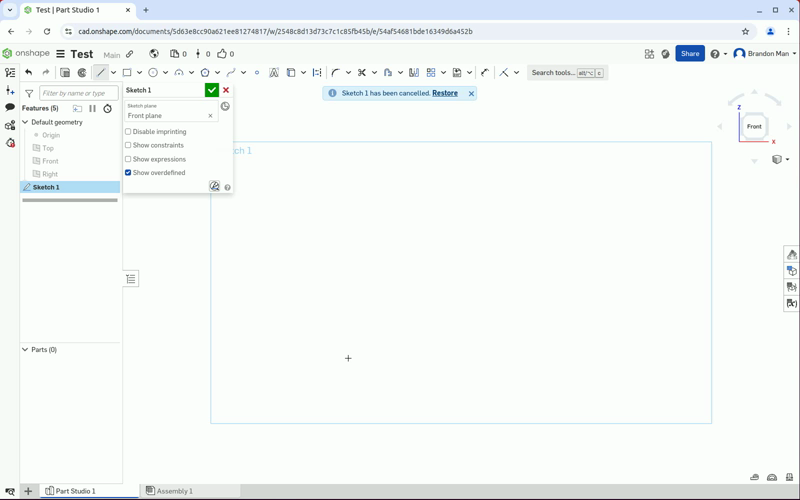
click(348, 357)
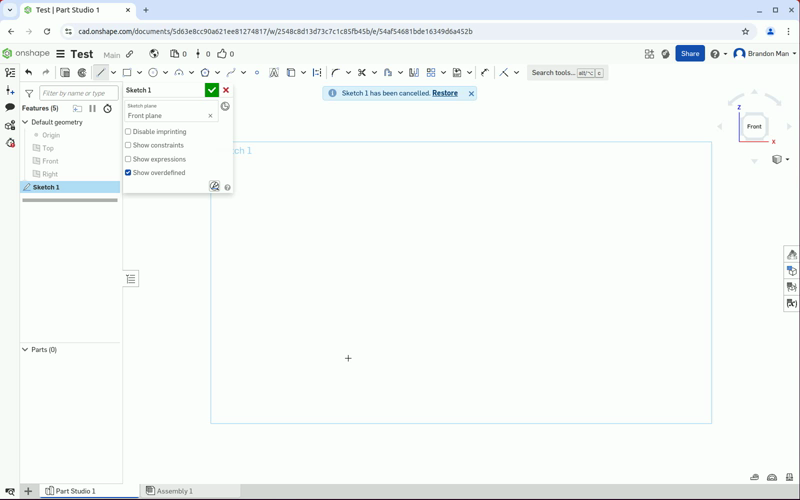
key_up(shift)
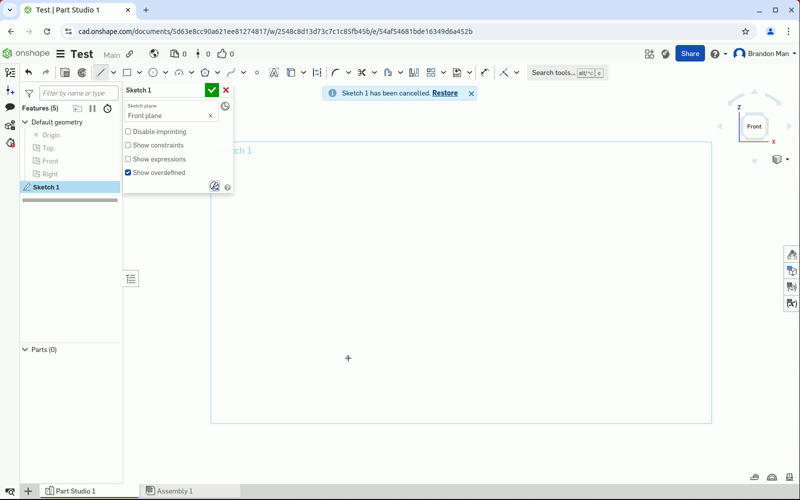
key_down(shift)
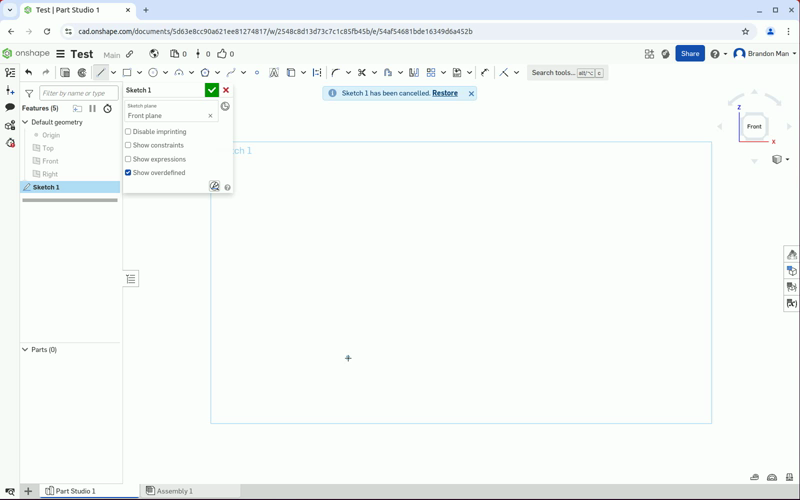
mouse_move(460, 357)
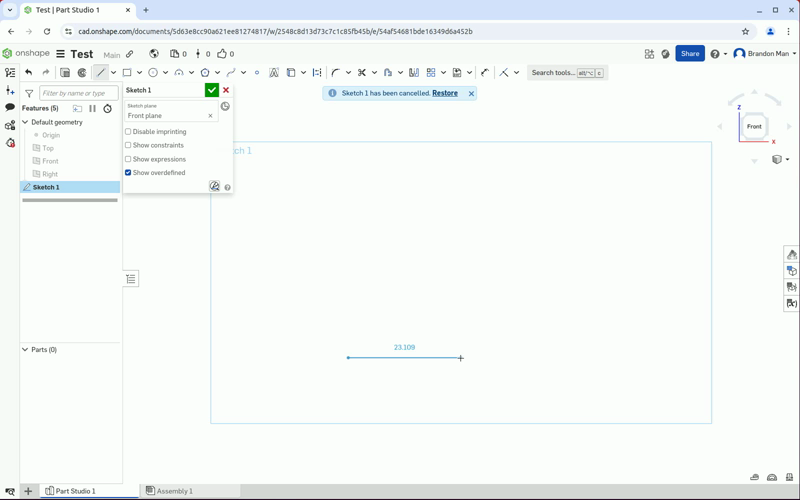
click(460, 357)
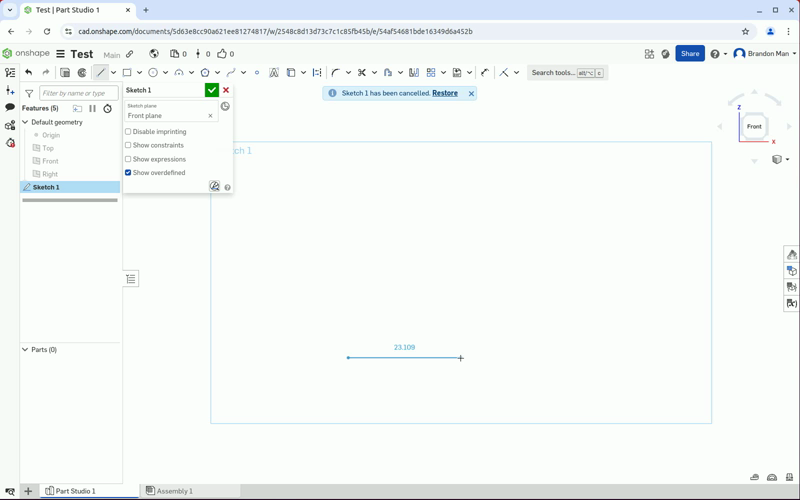
key_up(shift)
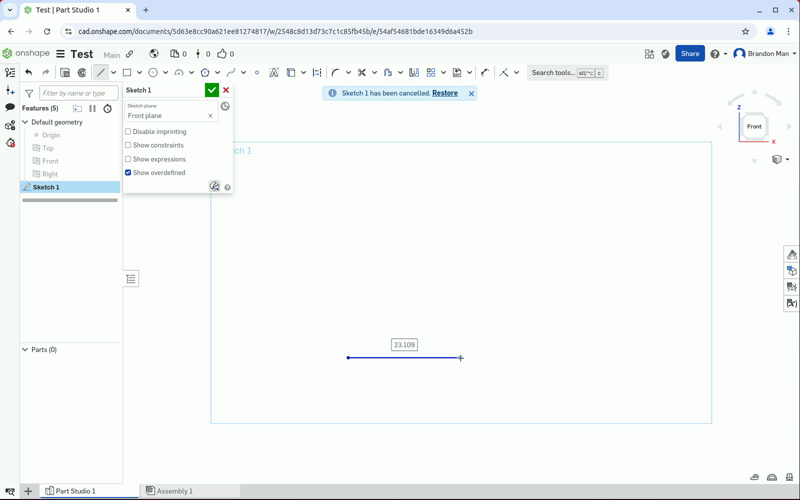
key_down(shift)
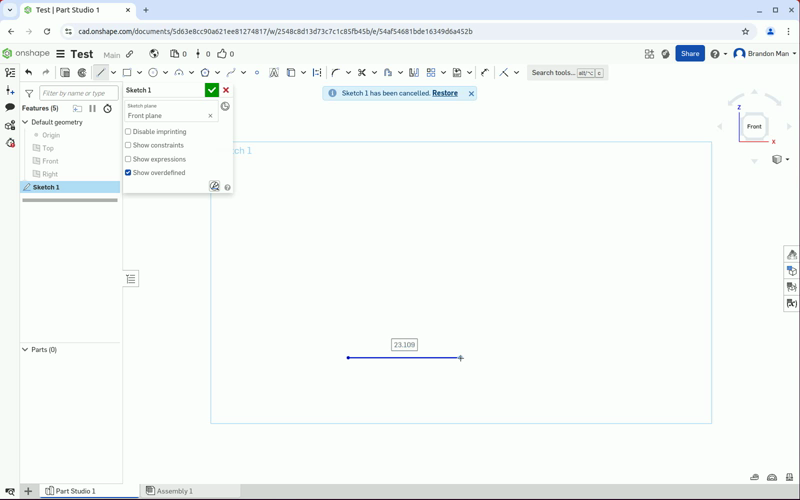
mouse_move(460, 283)
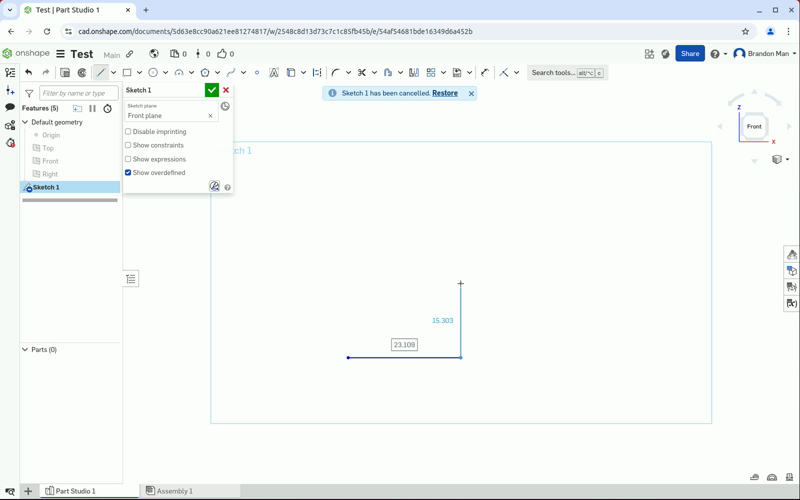
click(460, 283)
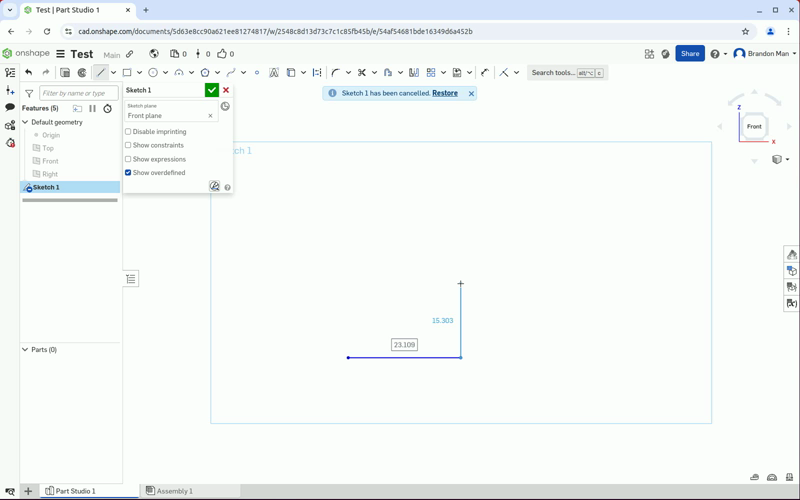
key_up(shift)
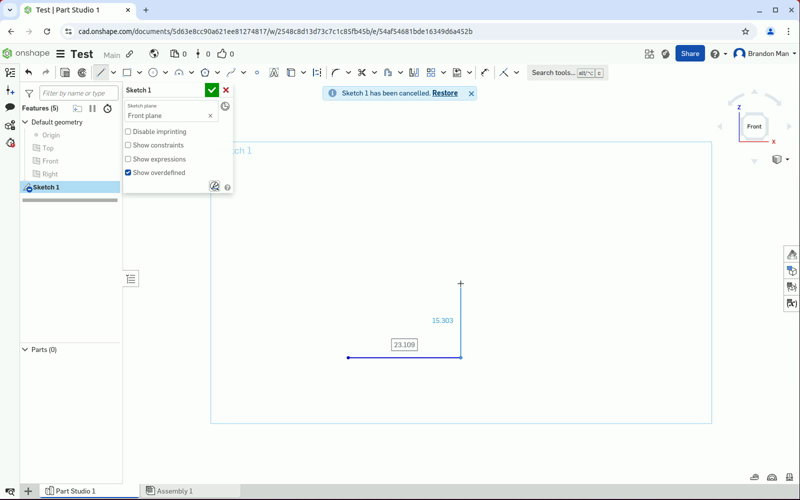
key_down(shift)
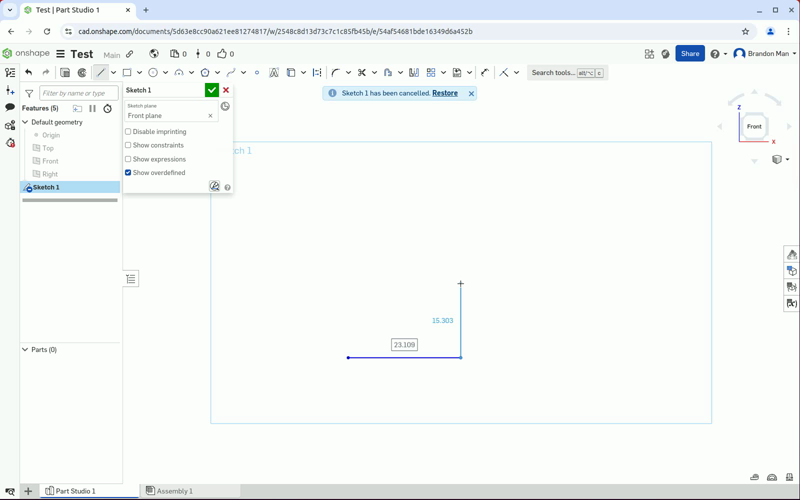
mouse_move(348, 283)
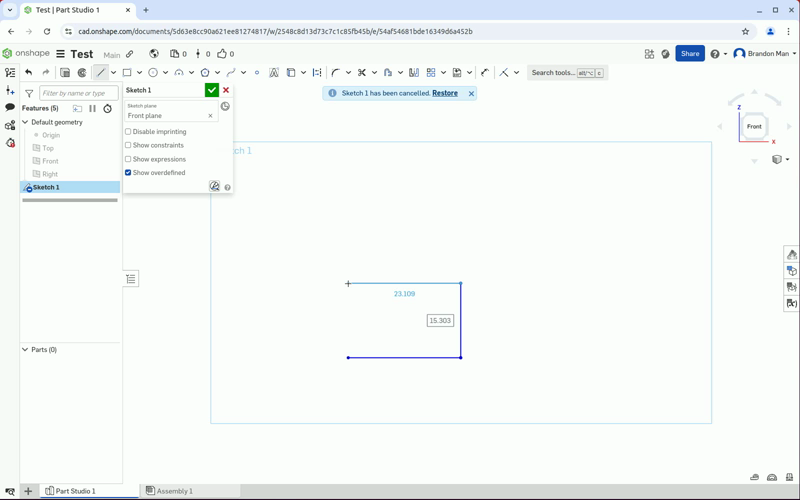
click(348, 283)
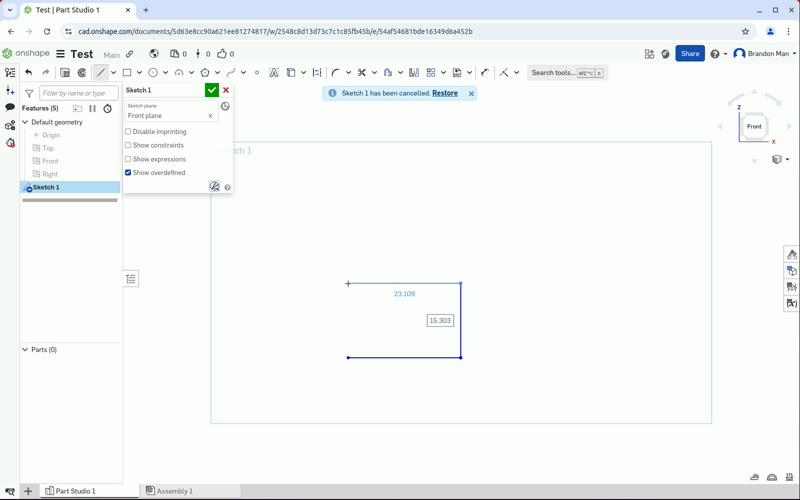
key_up(shift)
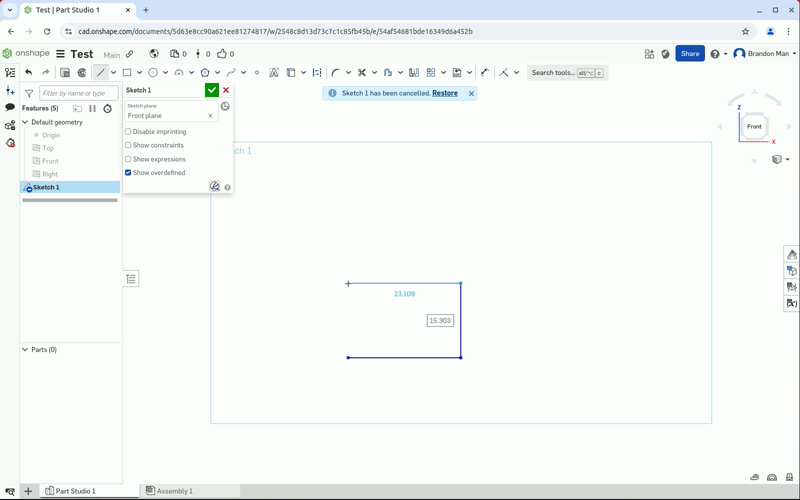
key_down(shift)
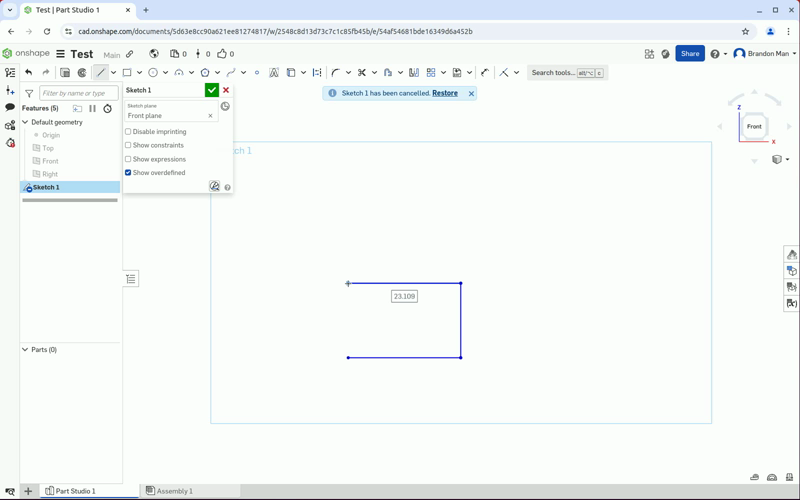
mouse_move(348, 357)
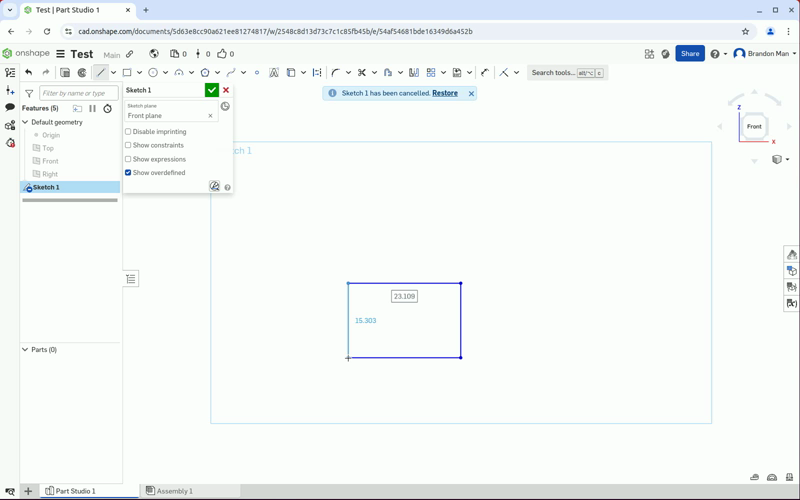
key_up(shift)
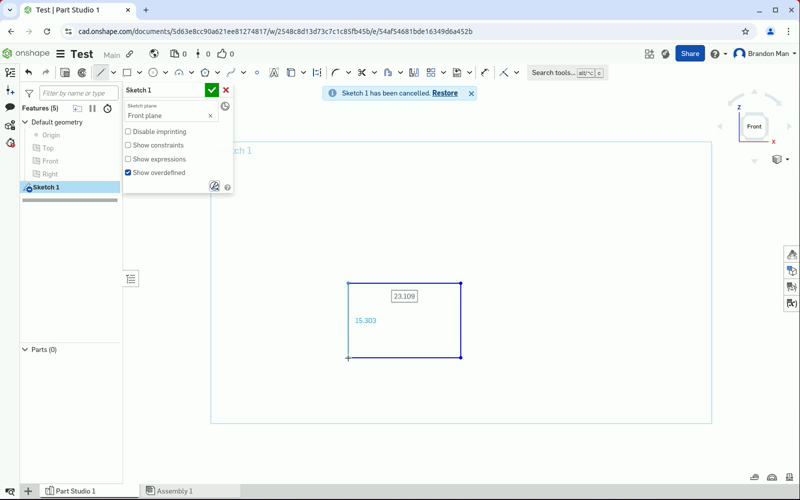
click(348, 357)
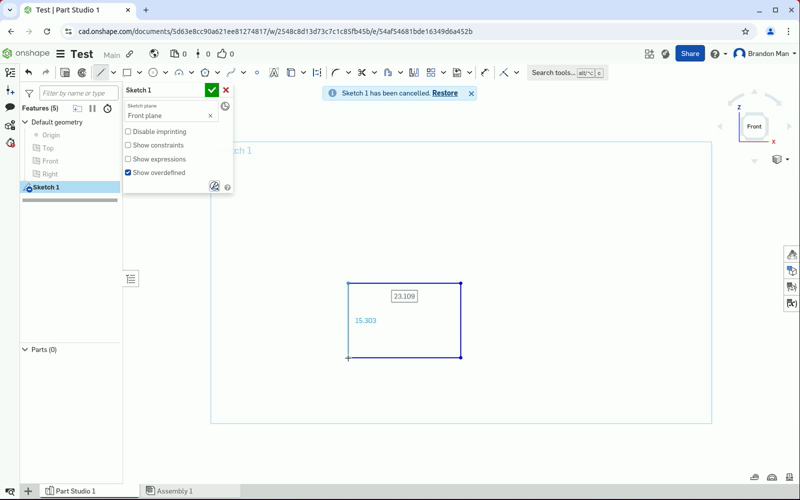
key(esc)
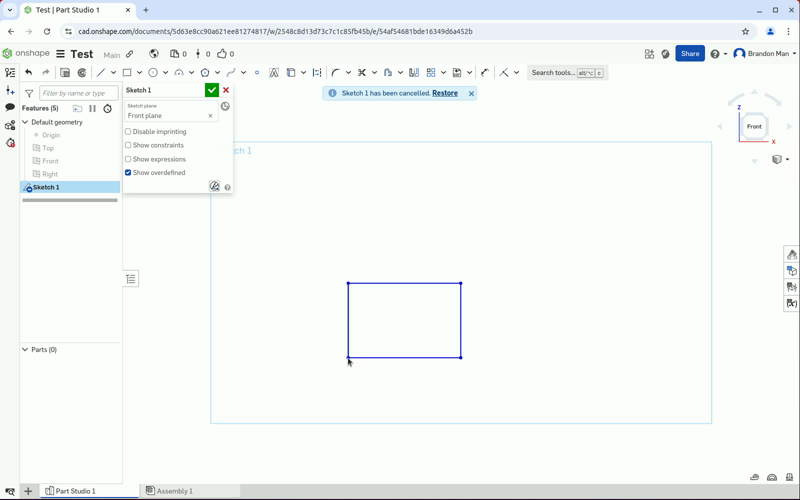
mouse_move(435, 338)
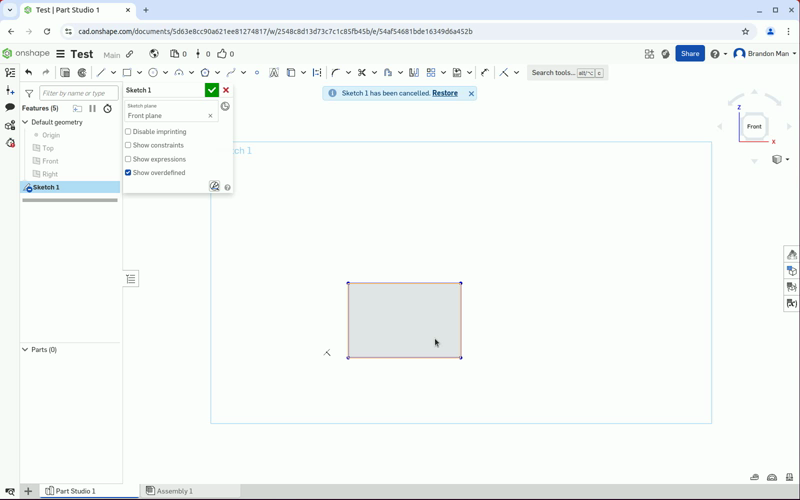
click(435, 338)
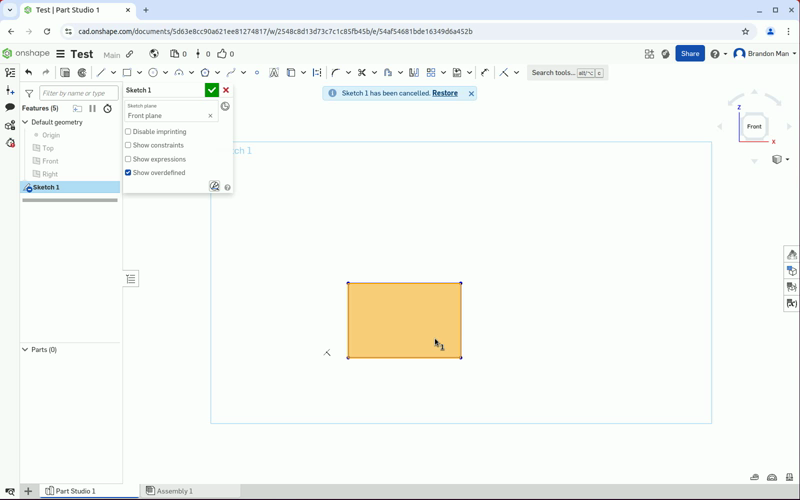
mouse_move(73, 352)
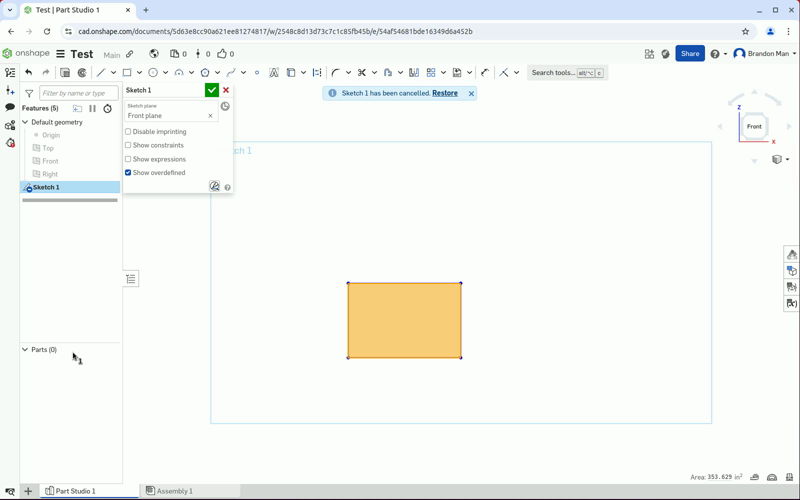
key(shift+y)
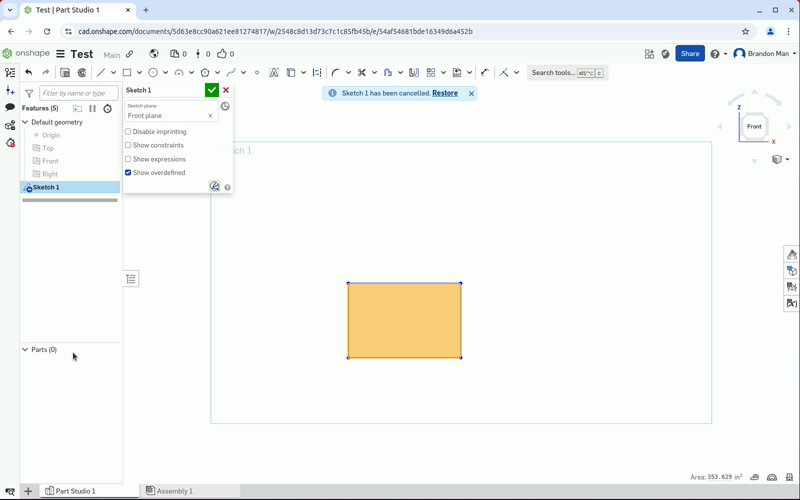
key(shift+e)
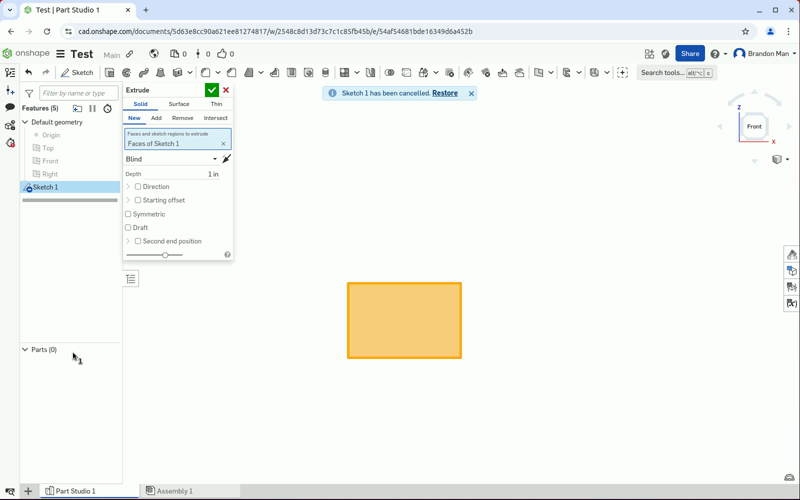
mouse_move(143, 106)
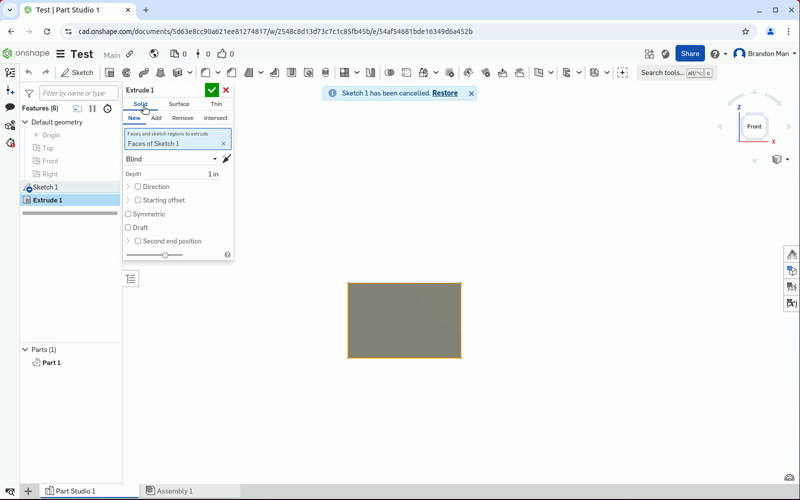
click(143, 106)
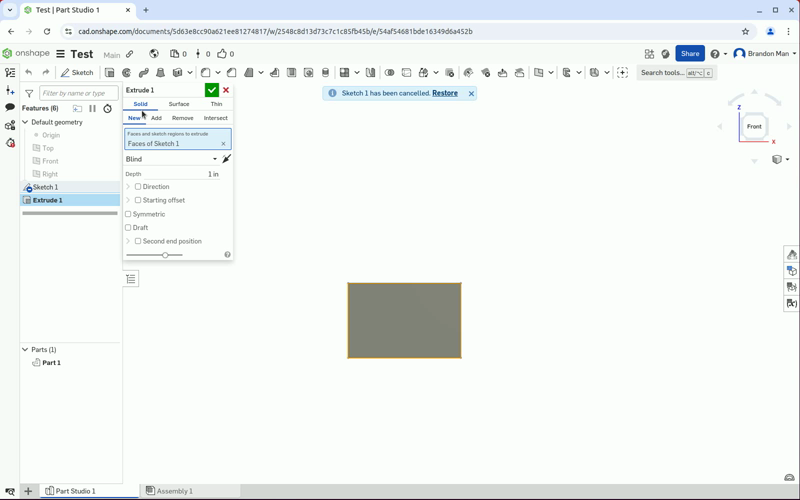
mouse_move(137, 120)
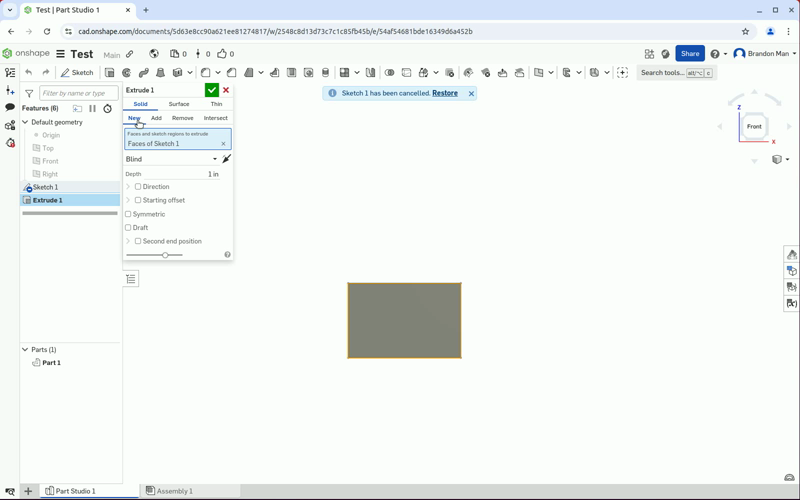
click(137, 120)
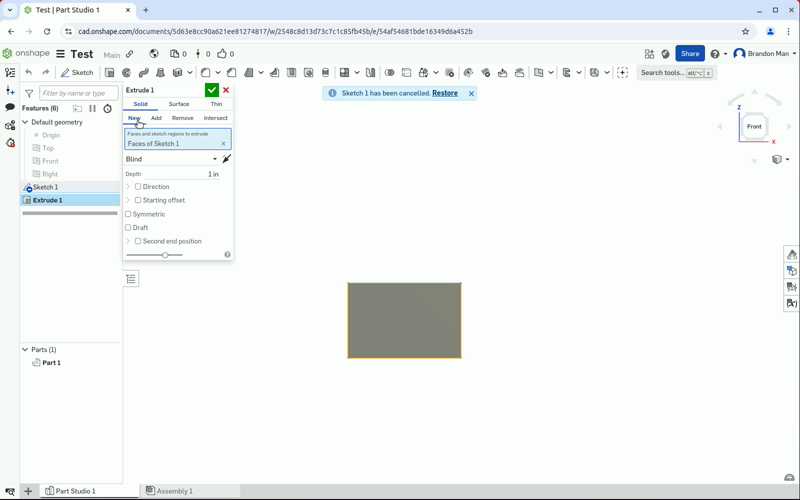
key(tab, 4)
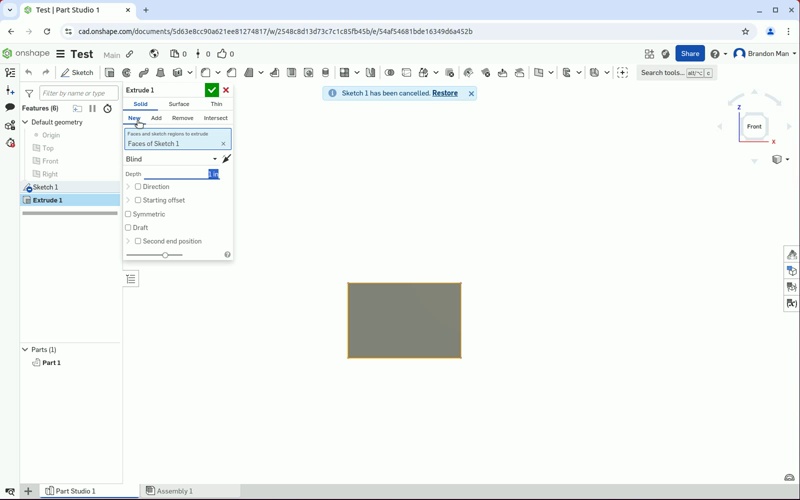
text(-15.406)
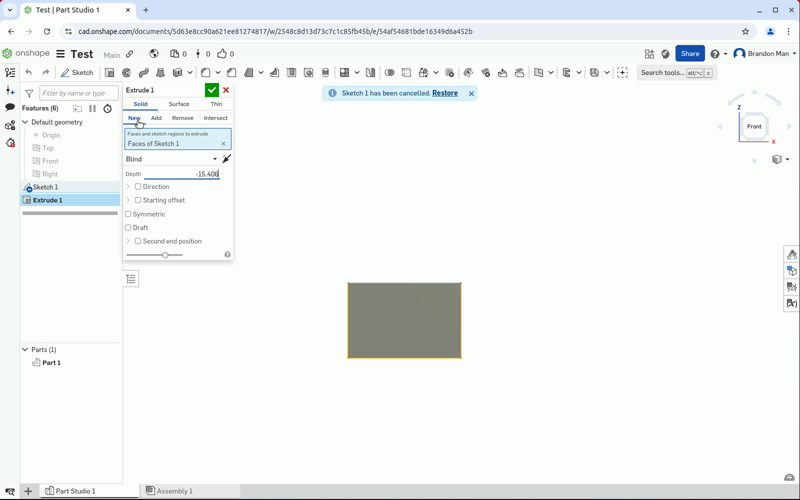
key(tab, 3)
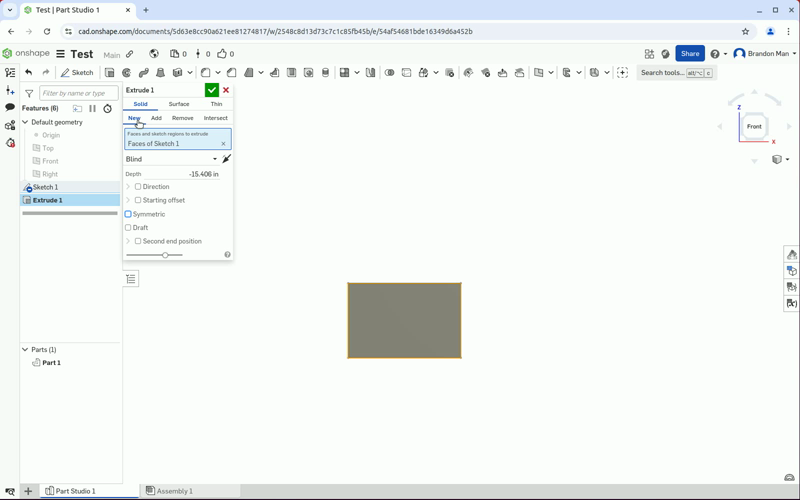
key(space)
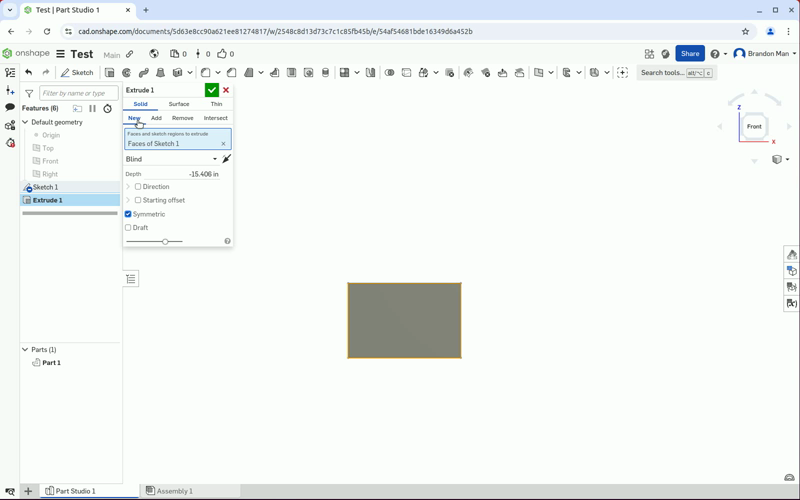
key(enter)
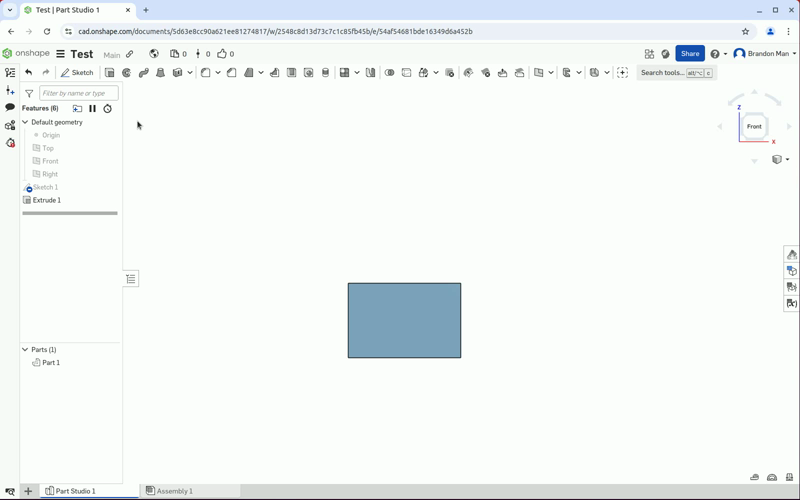
key(shift+h)
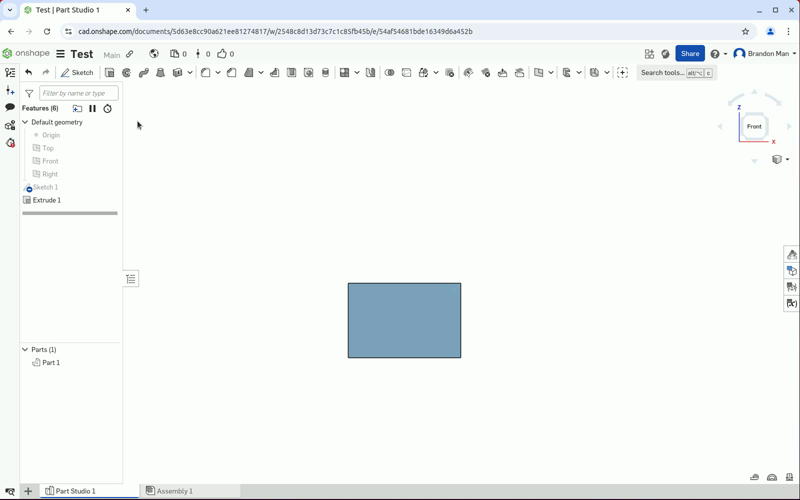
key(shift+h)
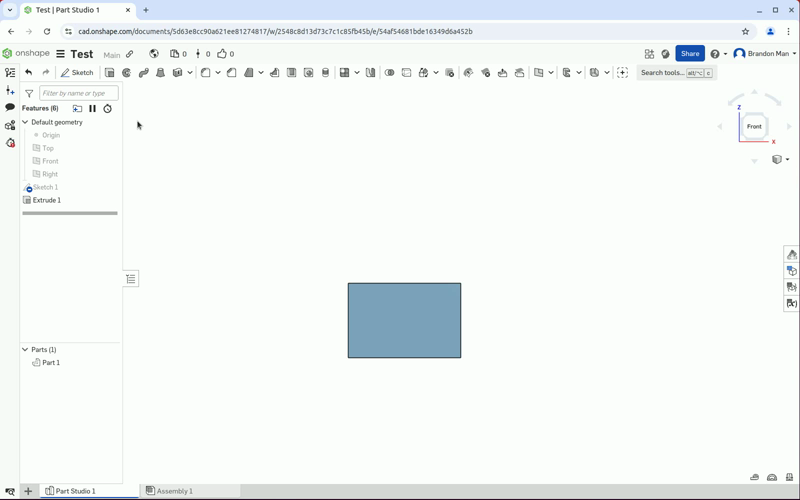
mouse_move(73, 189)
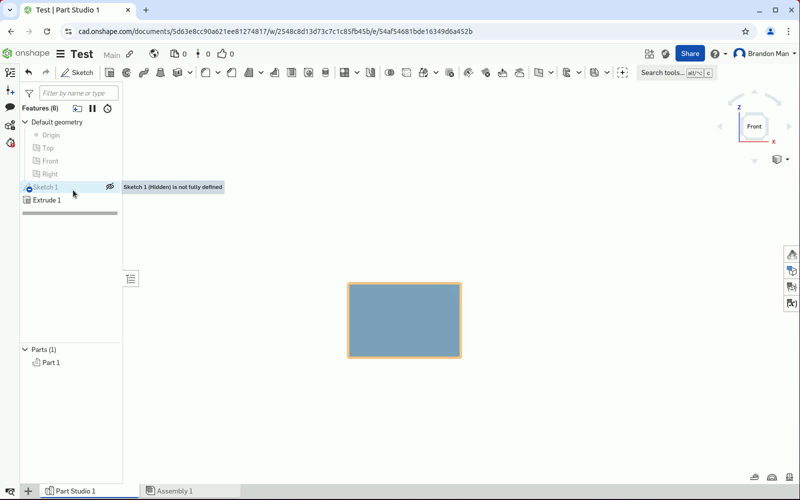
click(73, 189)
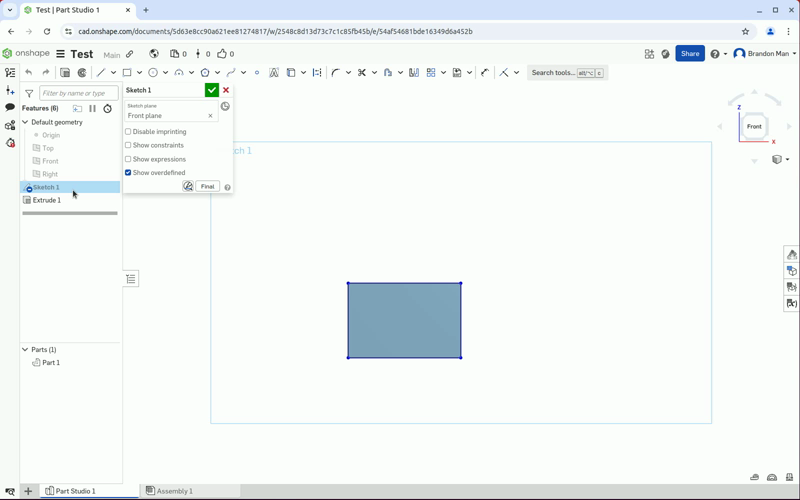
mouse_move(229, 92)
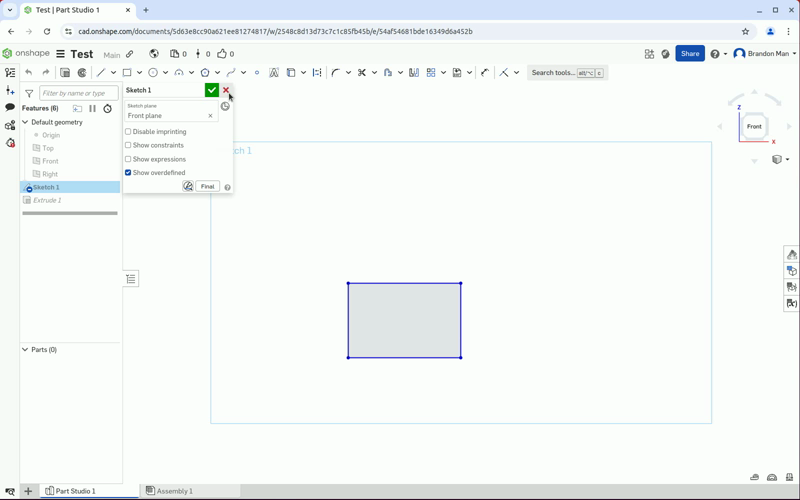
click(229, 92)
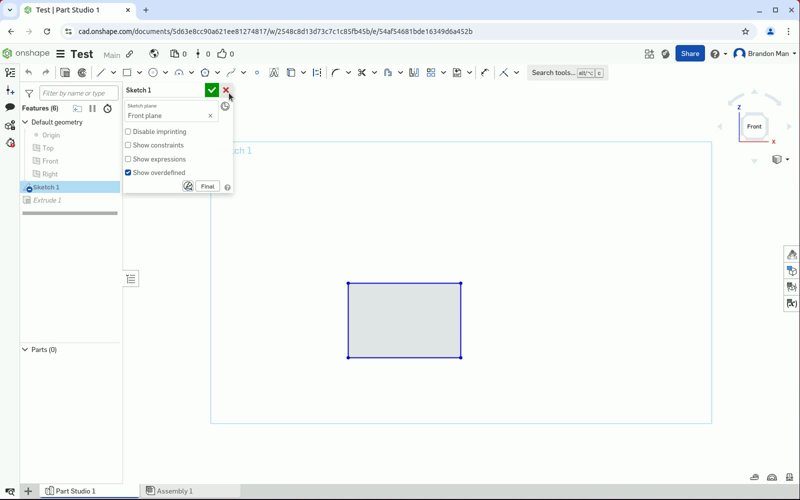
key(shift+s)
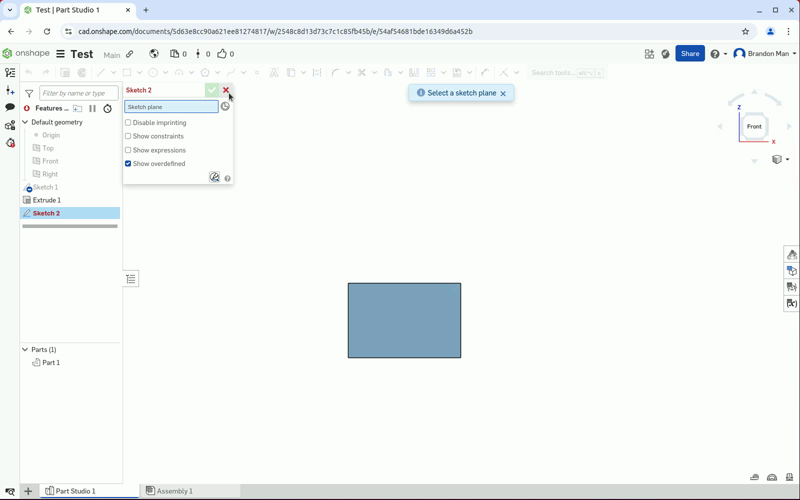
mouse_move(73, 163)
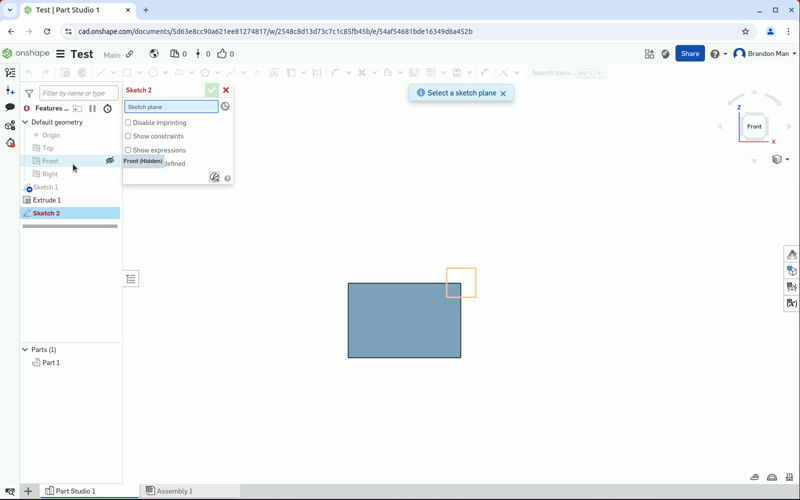
click(73, 163)
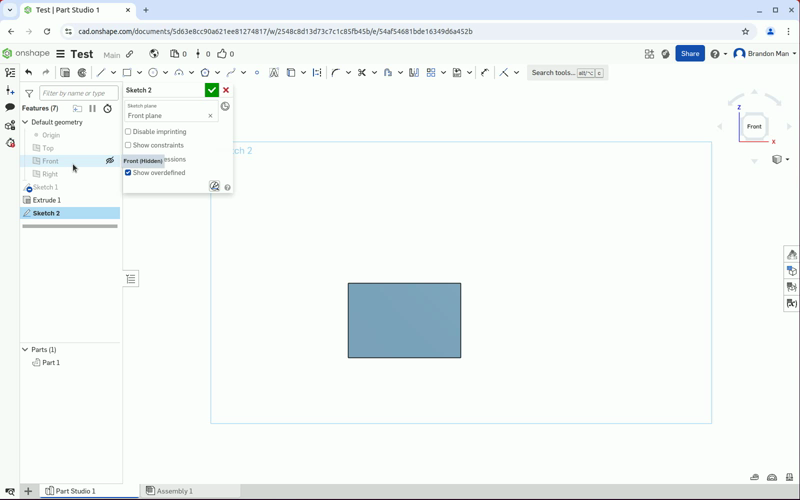
mouse_move(73, 352)
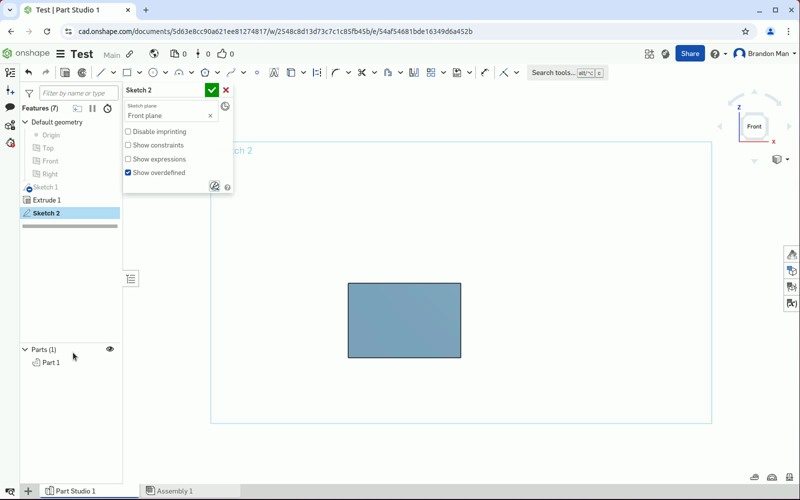
key(y)
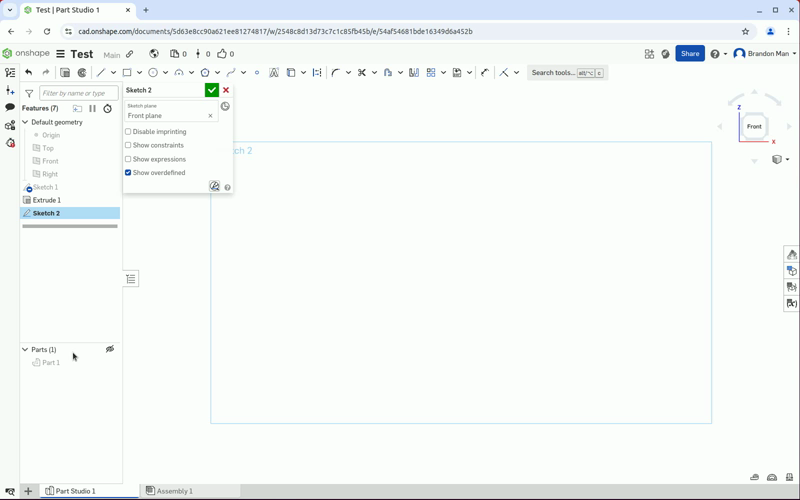
key(l)
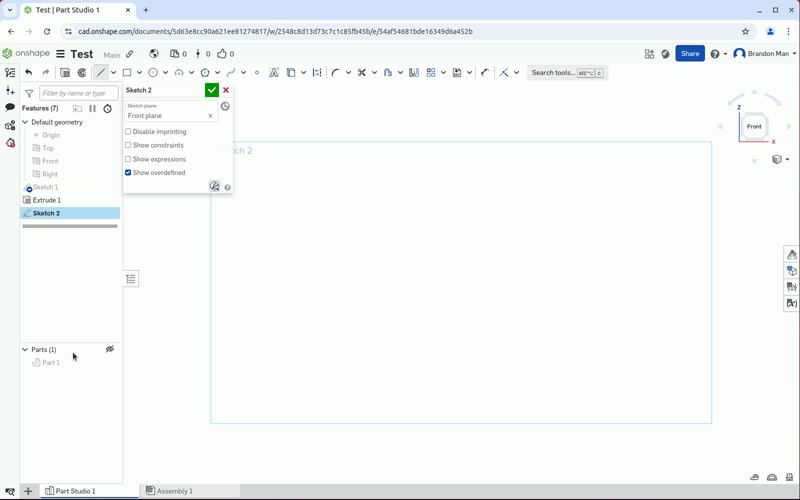
key_down(shift)
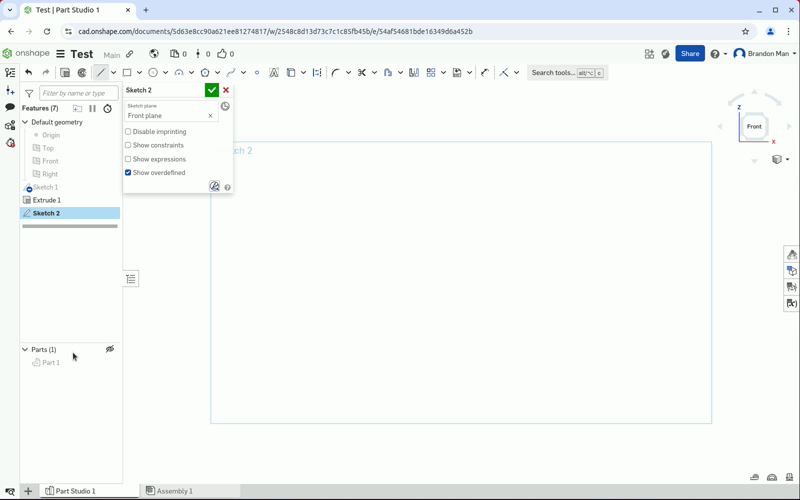
mouse_move(404, 282)
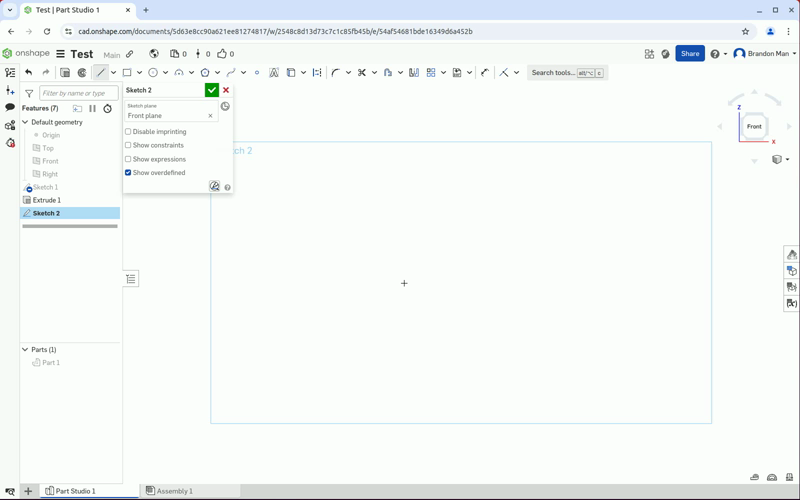
click(404, 282)
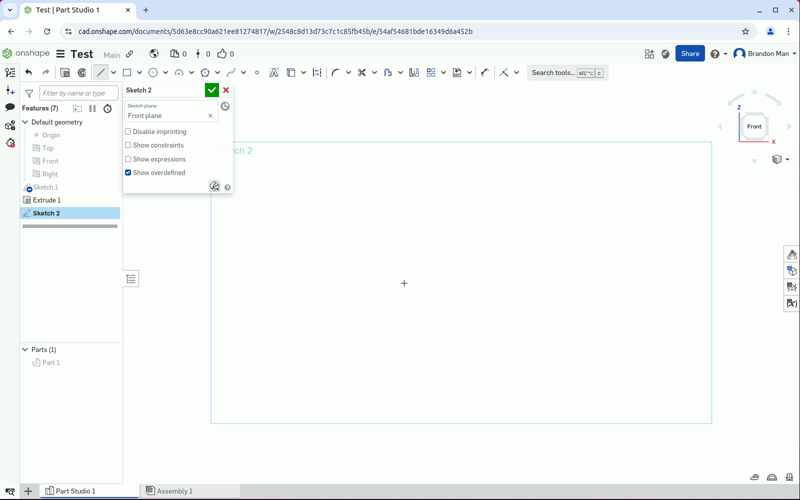
key_up(shift)
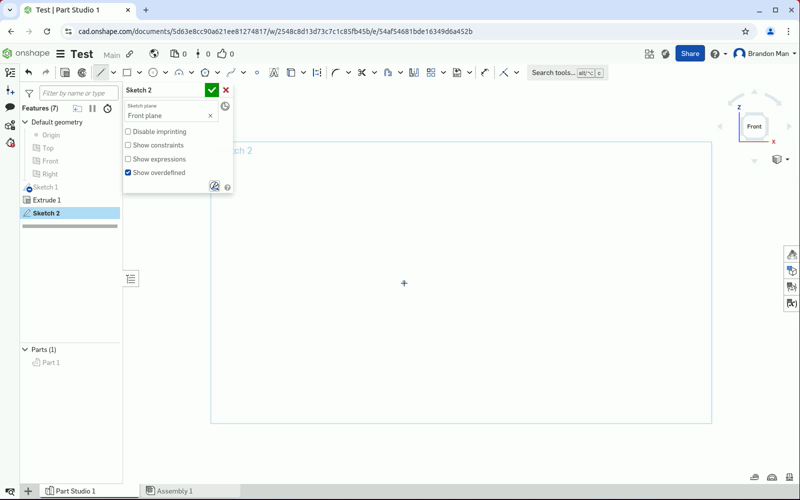
key_down(shift)
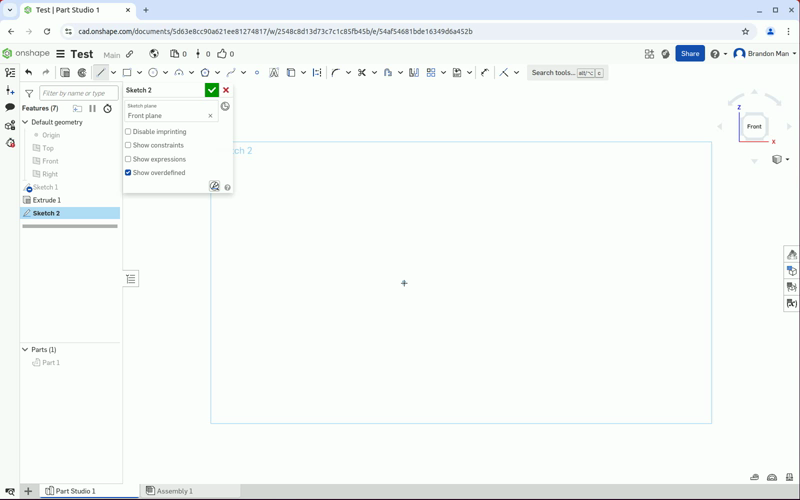
mouse_move(461, 339)
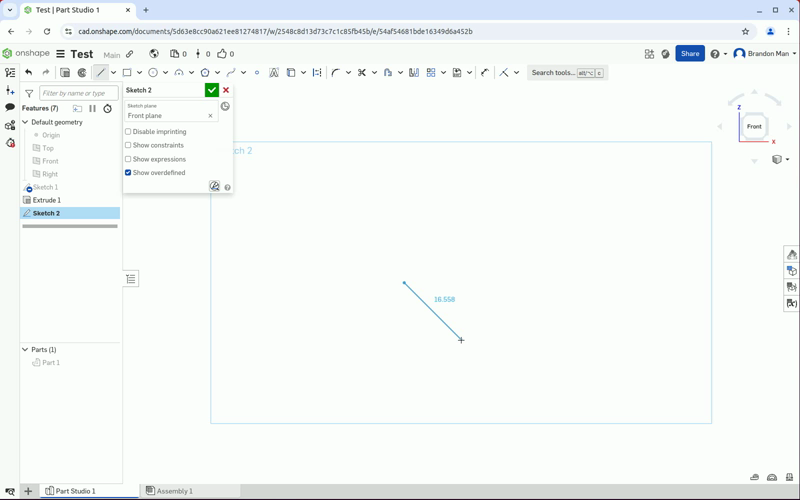
click(461, 339)
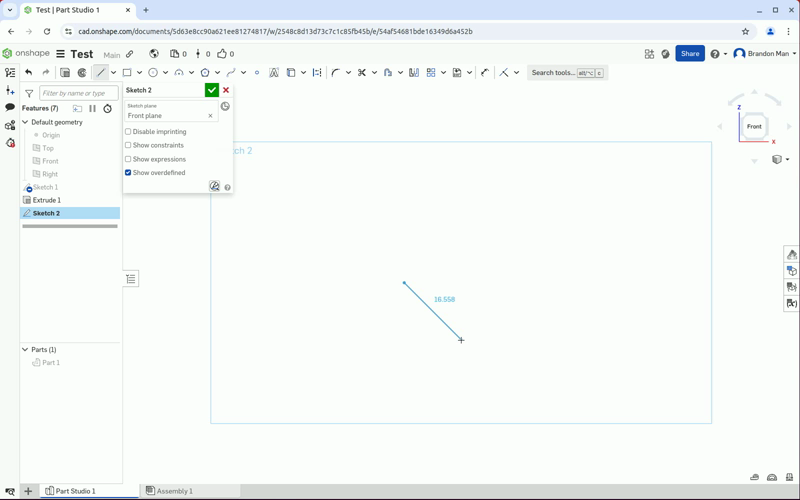
key_up(shift)
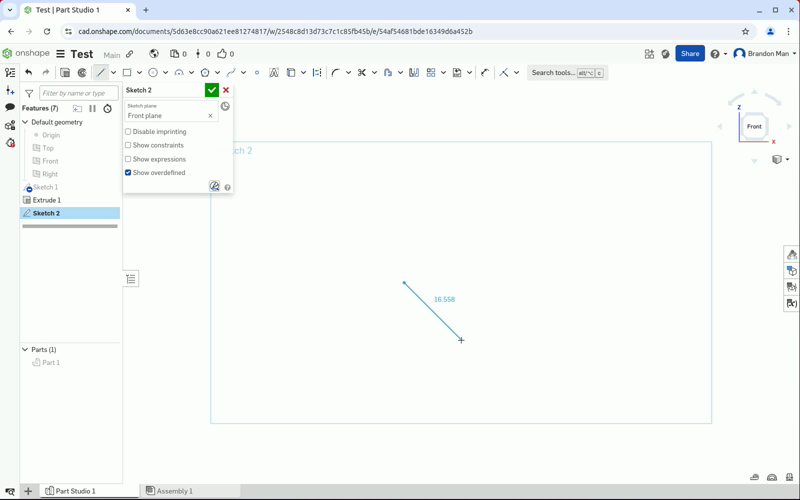
key_down(shift)
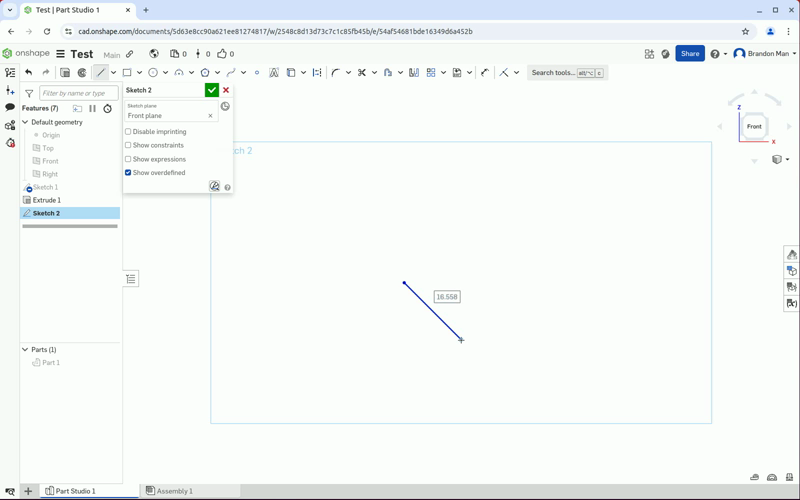
mouse_move(491, 339)
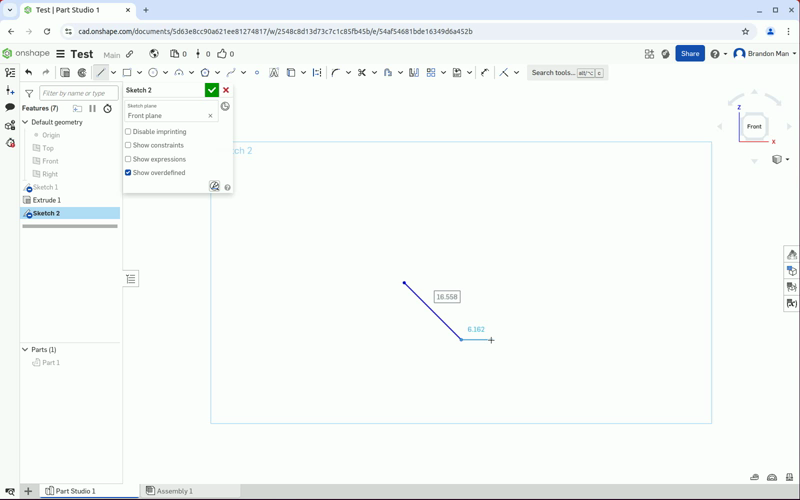
mouse_move(461, 282)
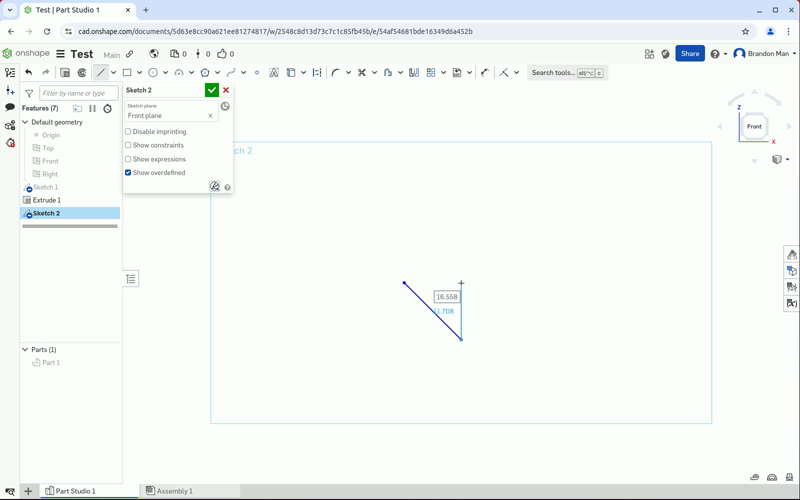
click(461, 282)
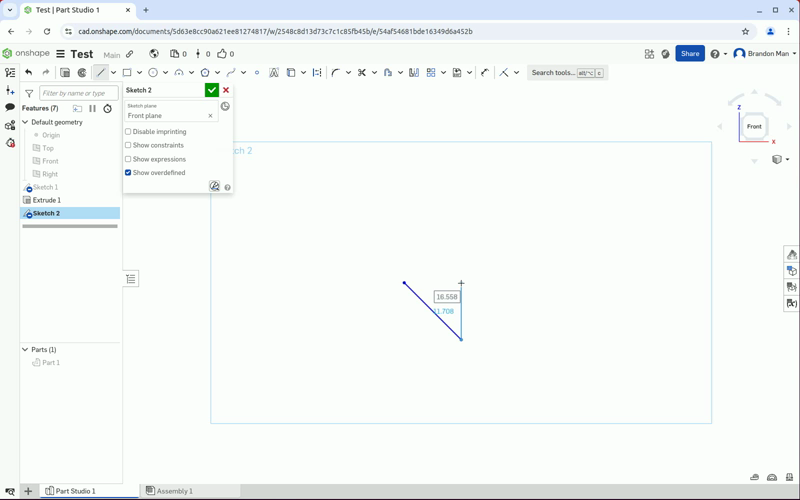
key_up(shift)
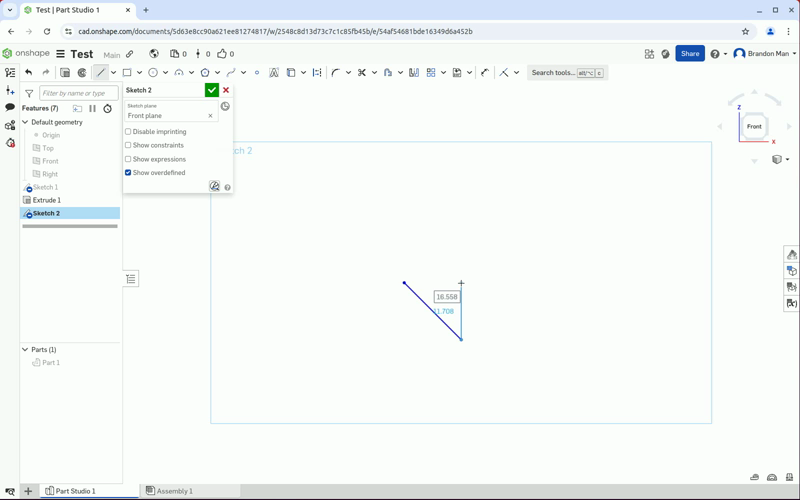
mouse_move(491, 282)
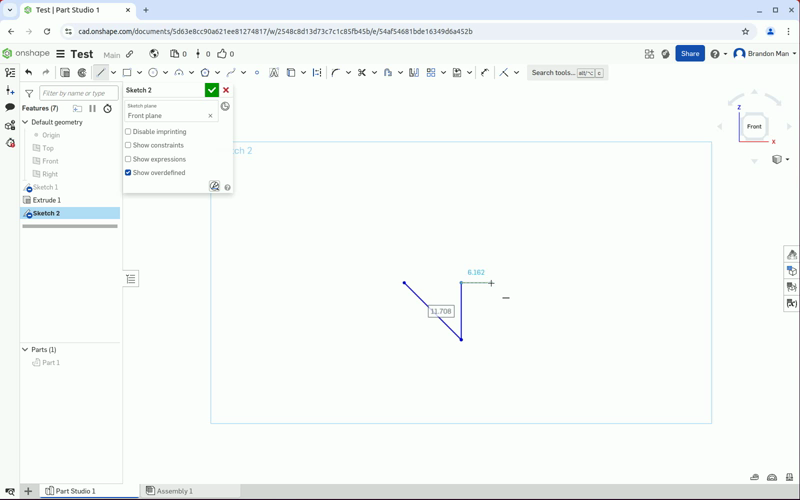
key_down(shift)
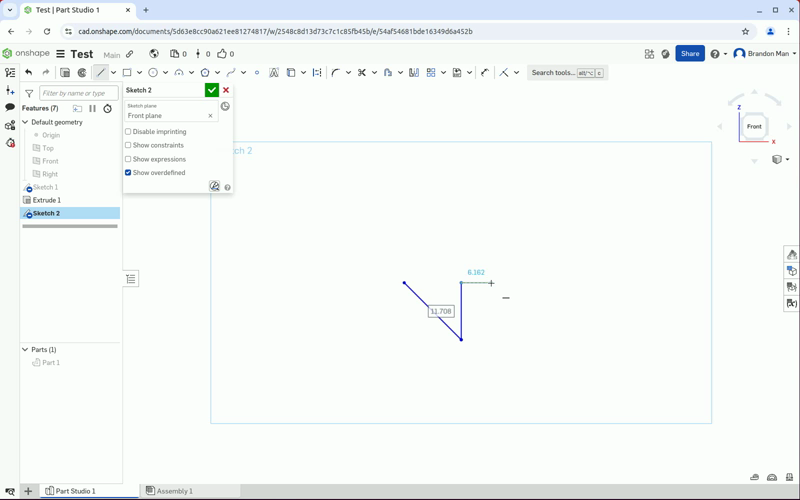
mouse_move(404, 282)
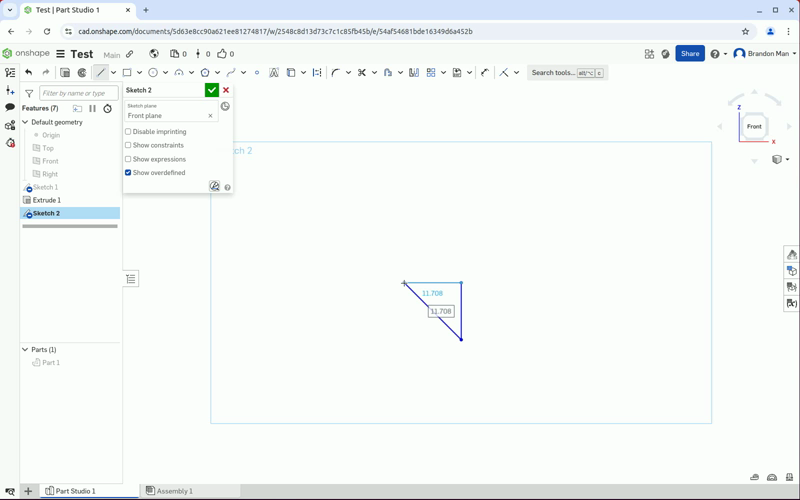
key_up(shift)
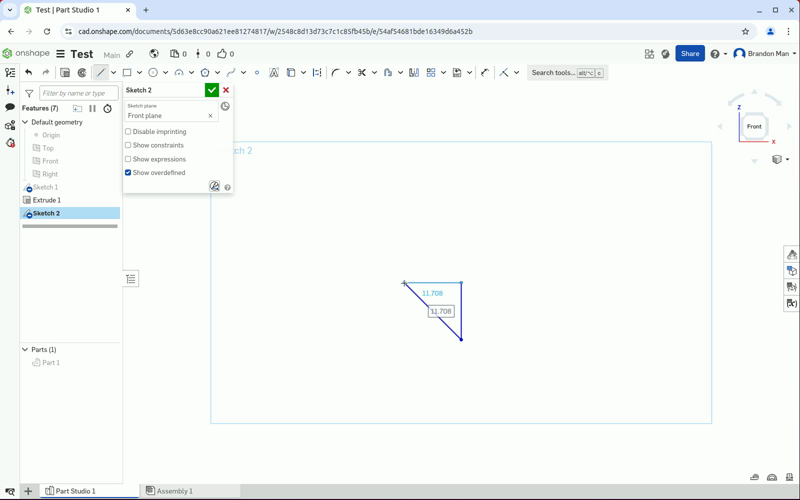
click(404, 282)
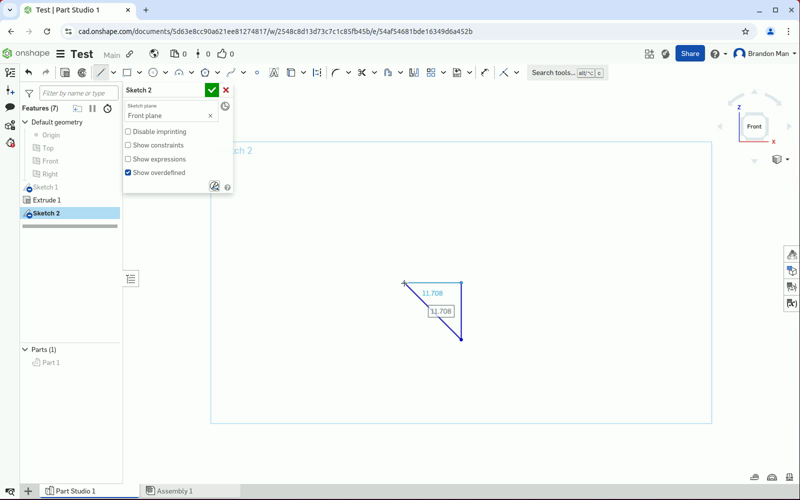
key(esc)
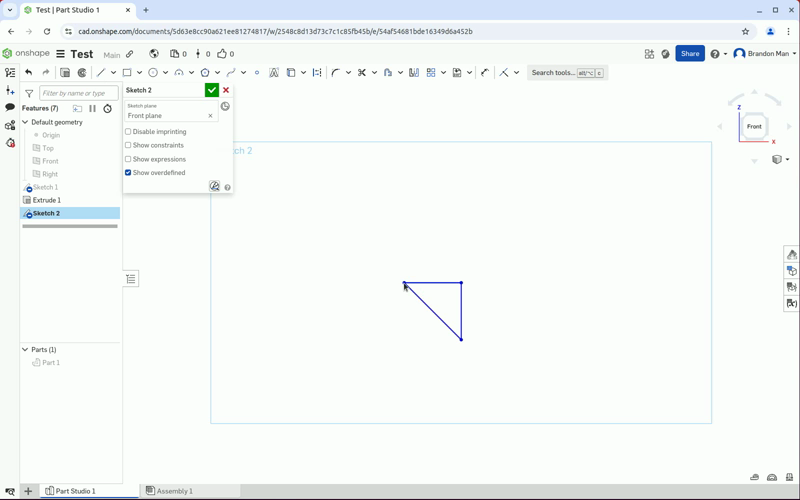
mouse_move(427, 299)
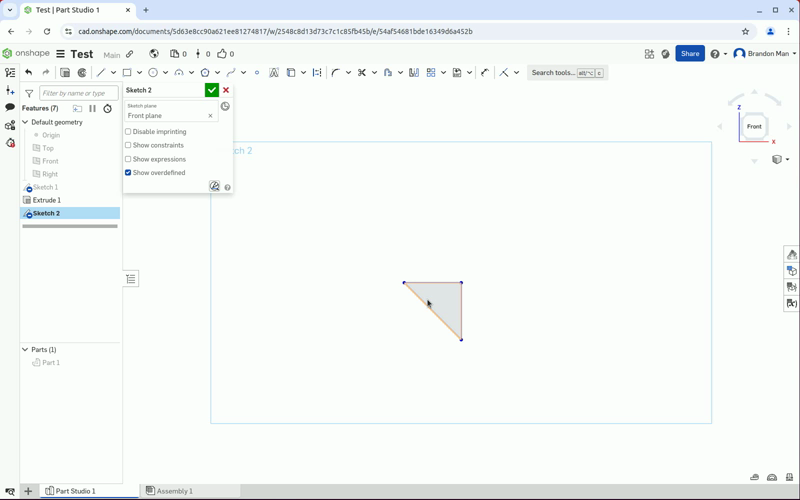
scroll(6)
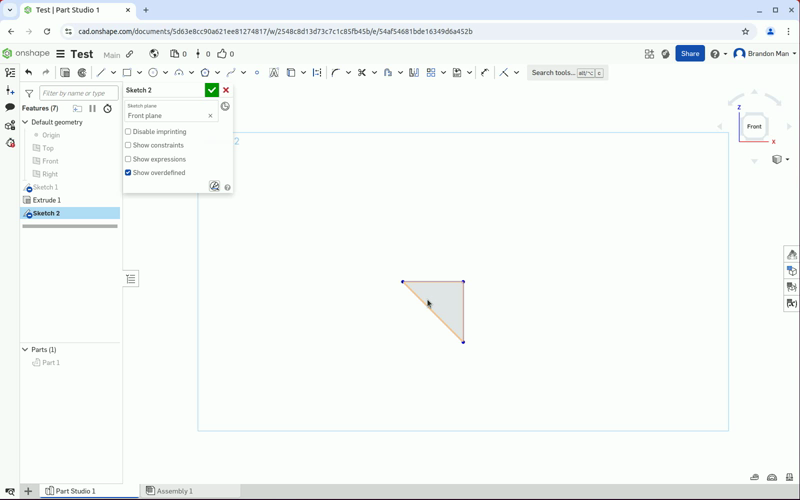
scroll(6)
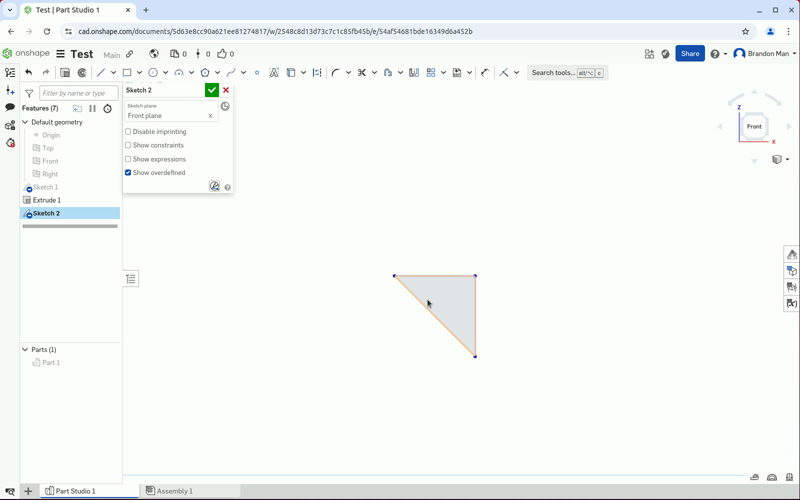
scroll(6)
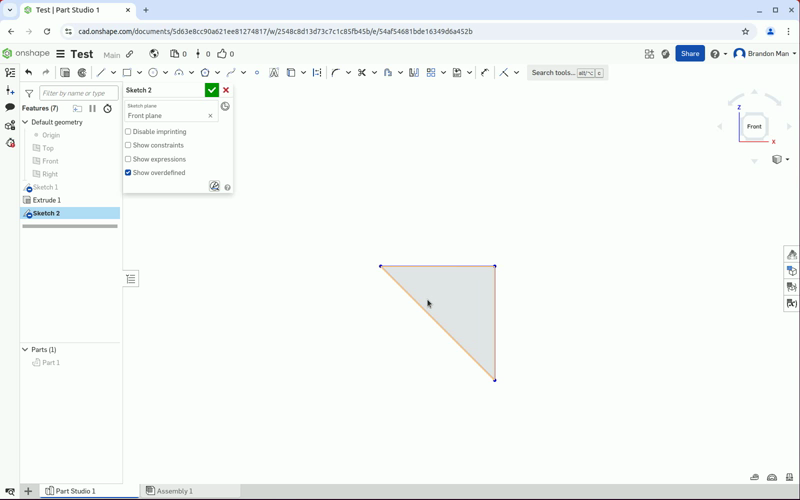
scroll(6)
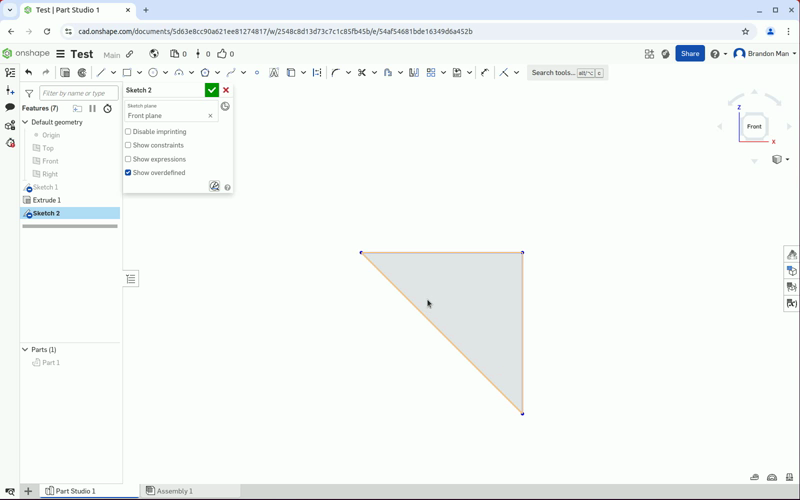
scroll(6)
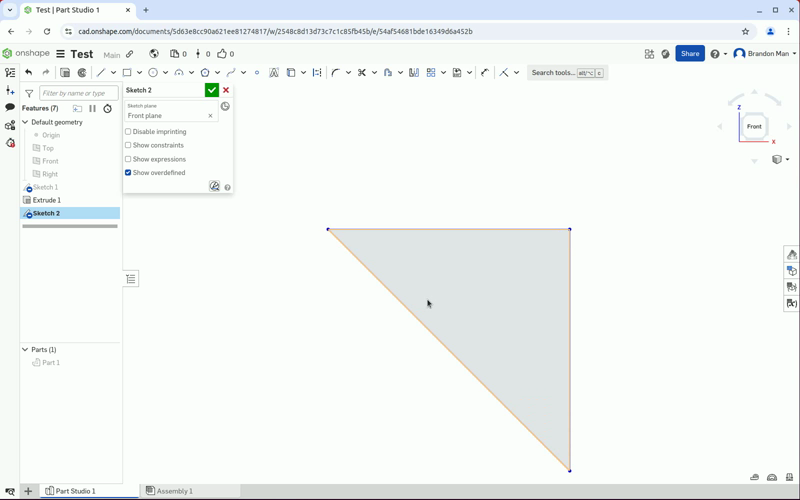
scroll(6)
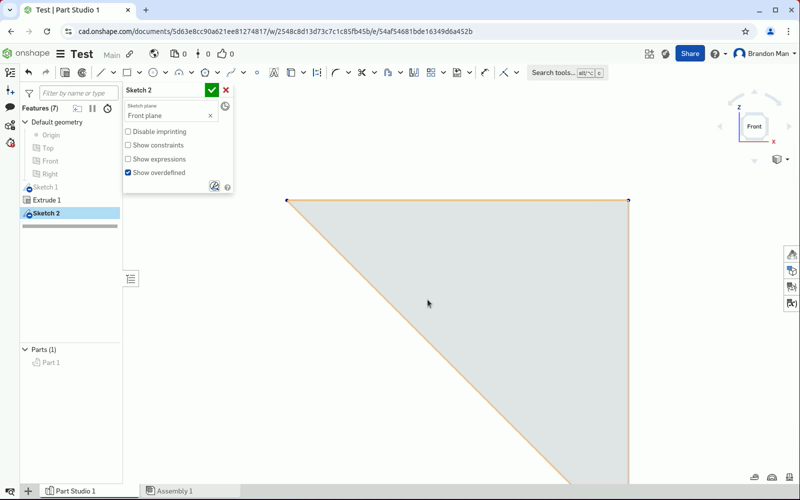
scroll(6)
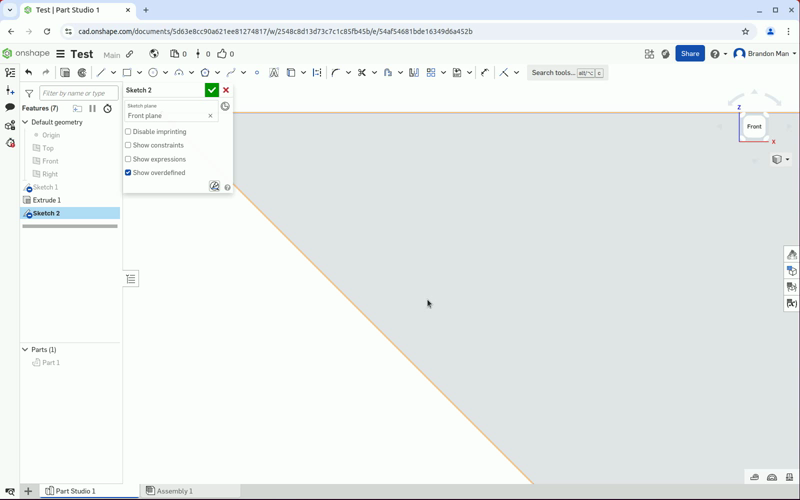
click(427, 299)
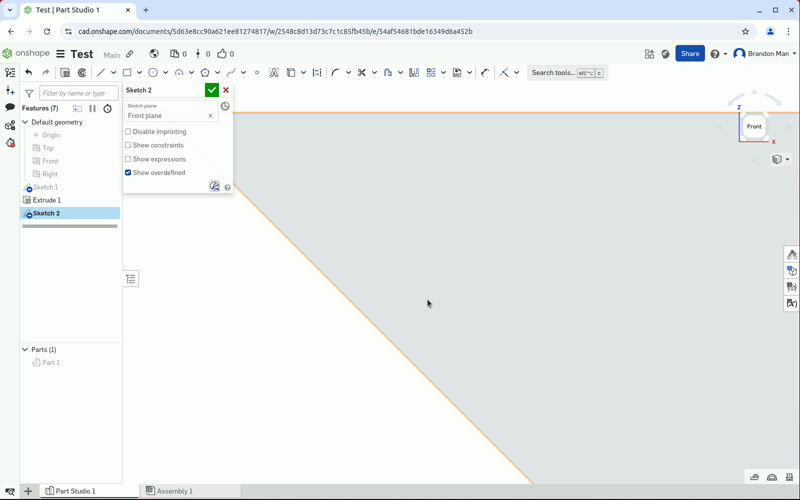
scroll(-6)
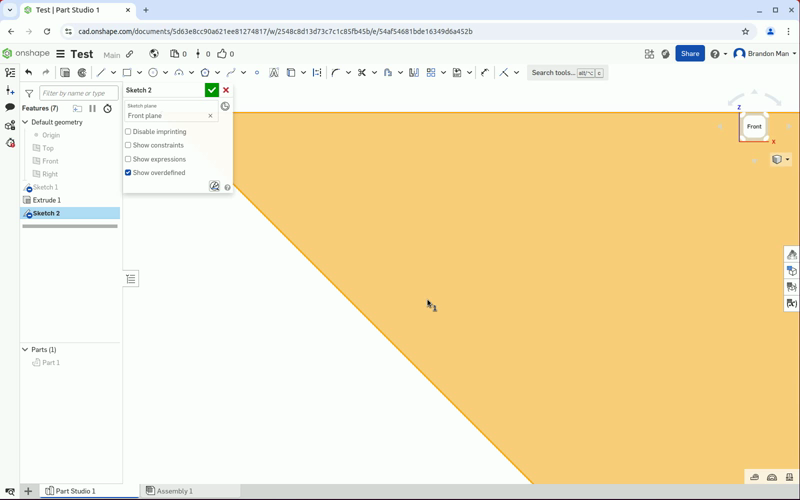
scroll(-6)
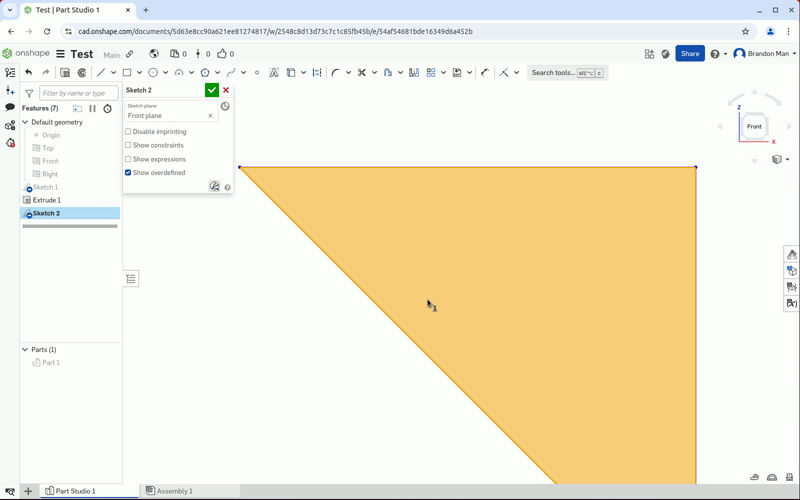
scroll(-6)
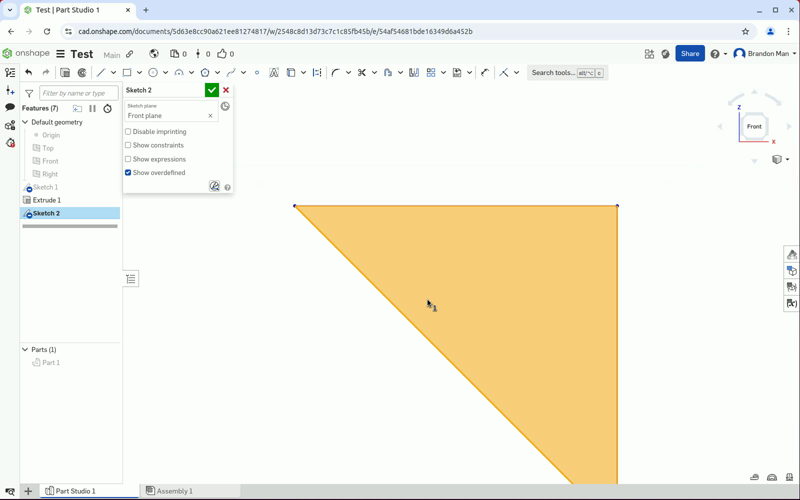
scroll(-6)
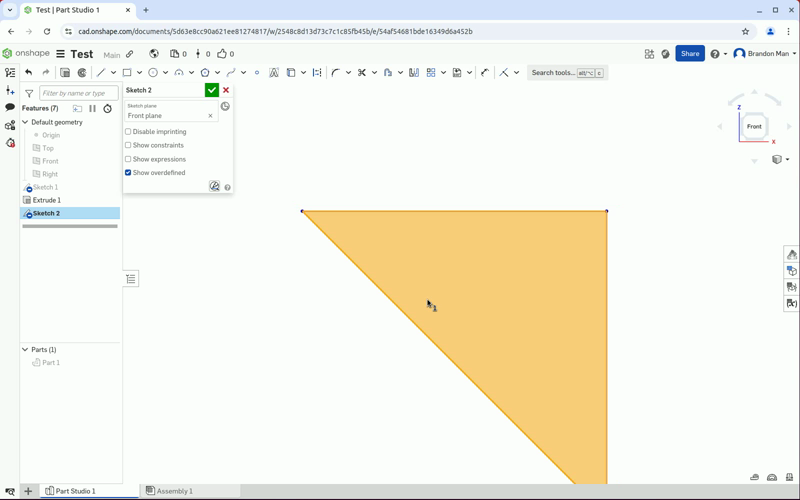
scroll(-6)
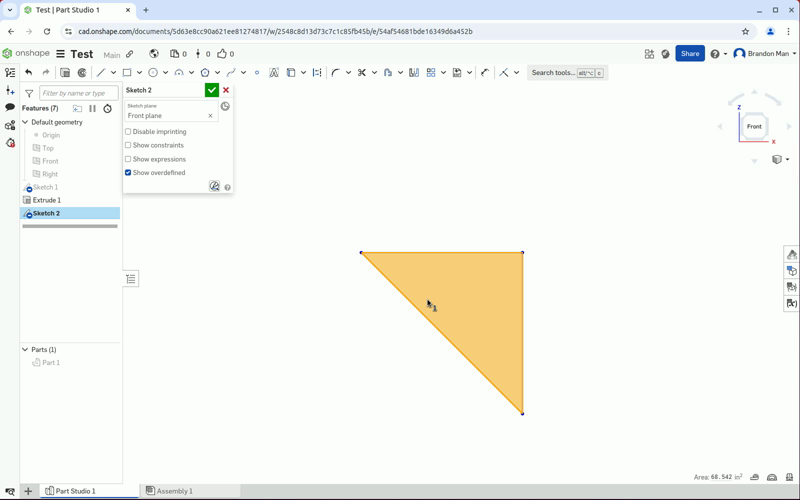
scroll(-6)
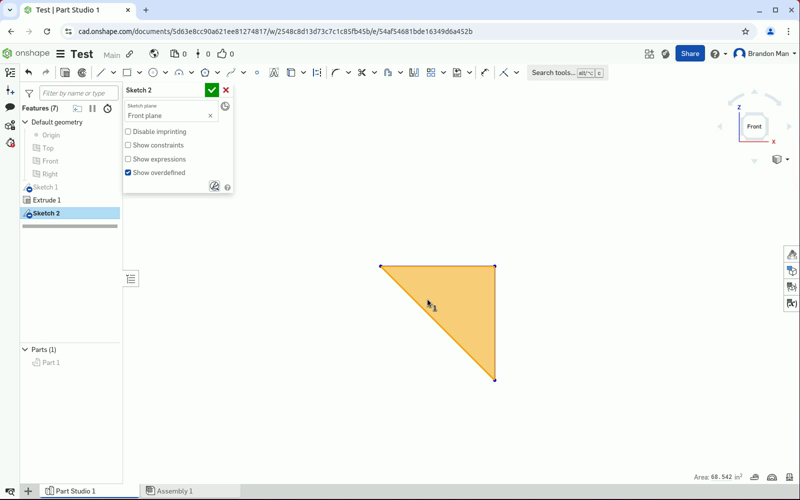
scroll(-6)
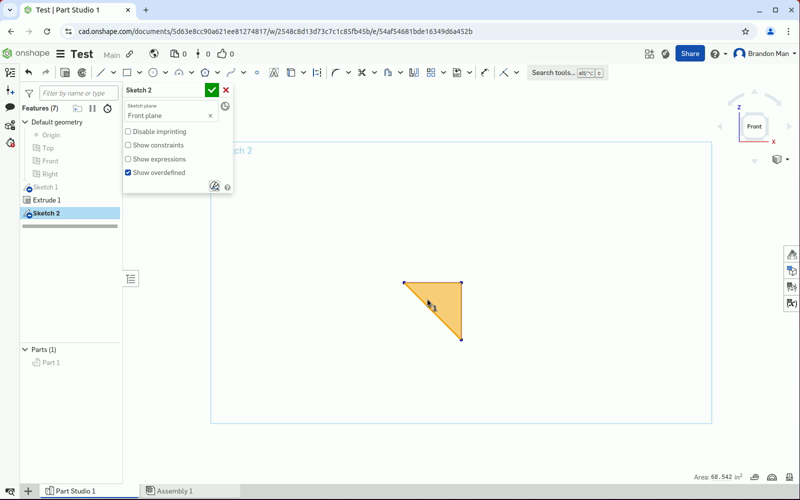
mouse_move(73, 352)
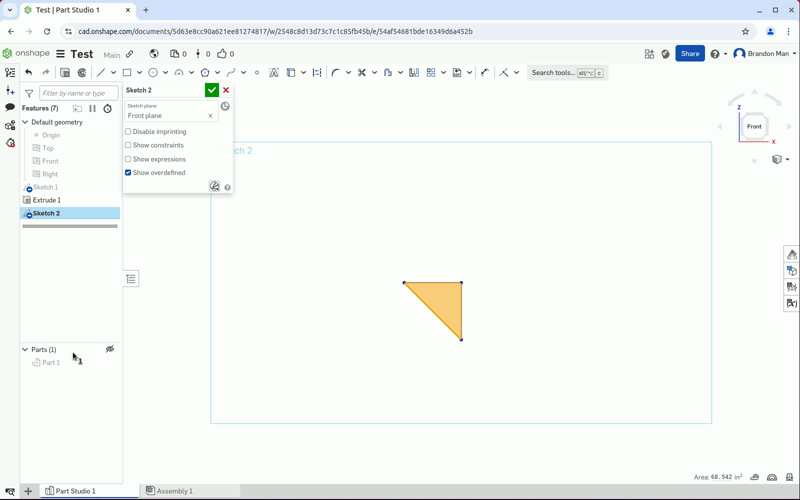
key(shift+y)
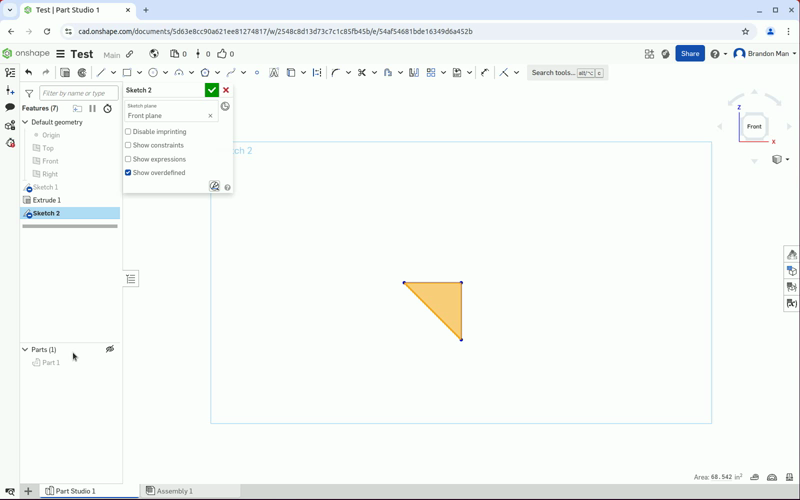
key(shift+e)
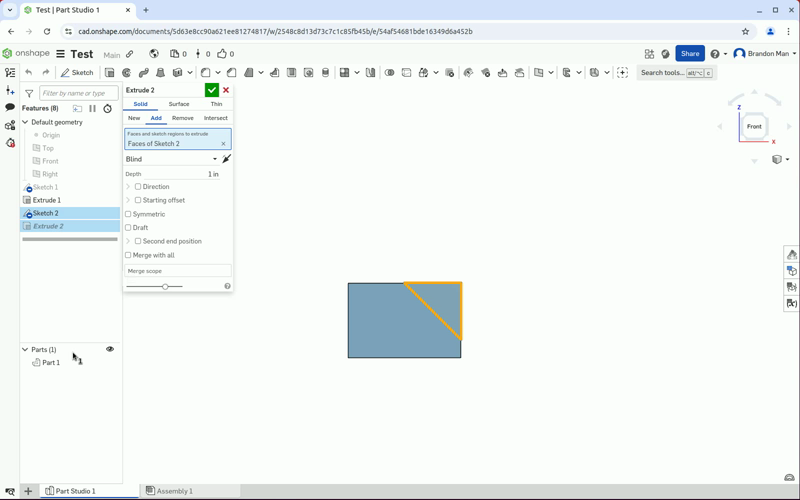
mouse_move(143, 106)
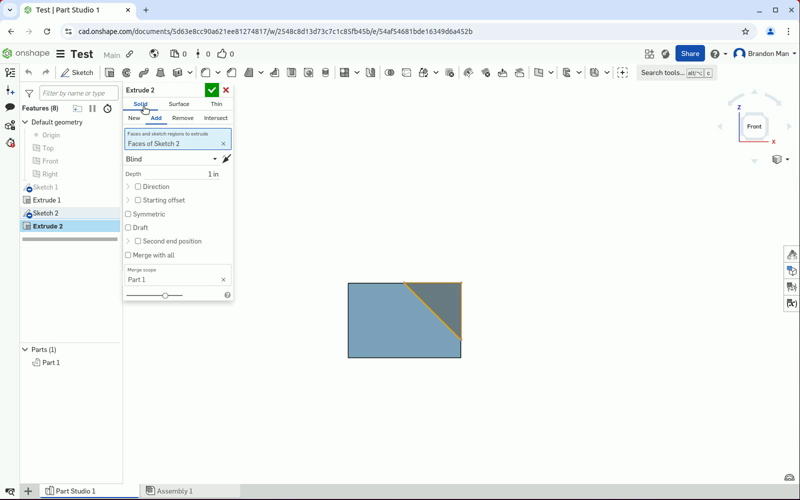
click(143, 106)
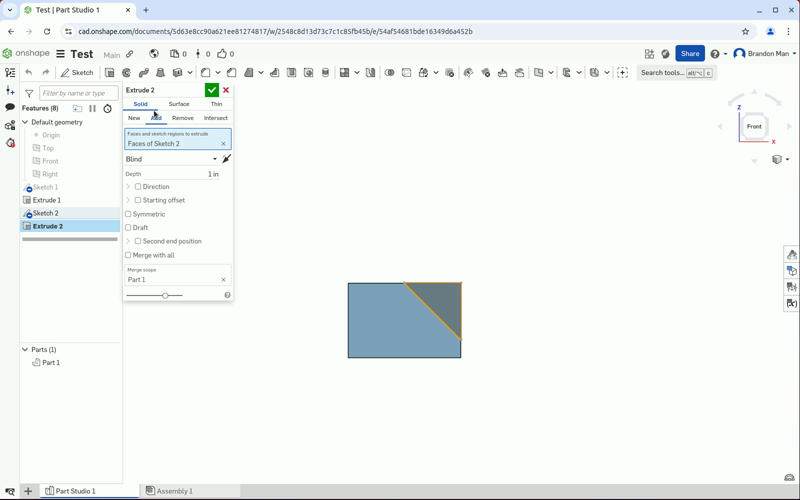
mouse_move(186, 120)
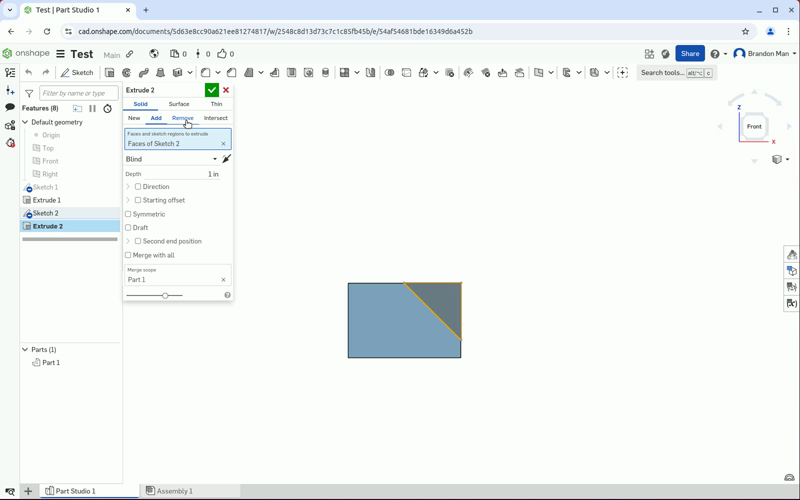
click(186, 120)
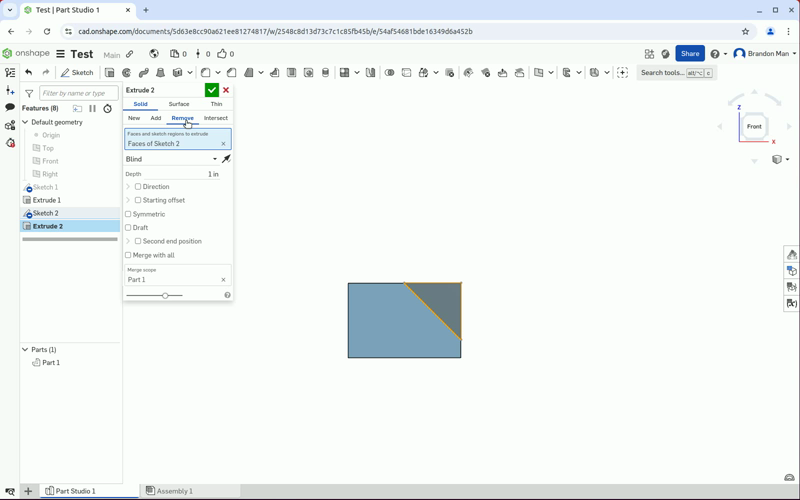
key(tab, 4)
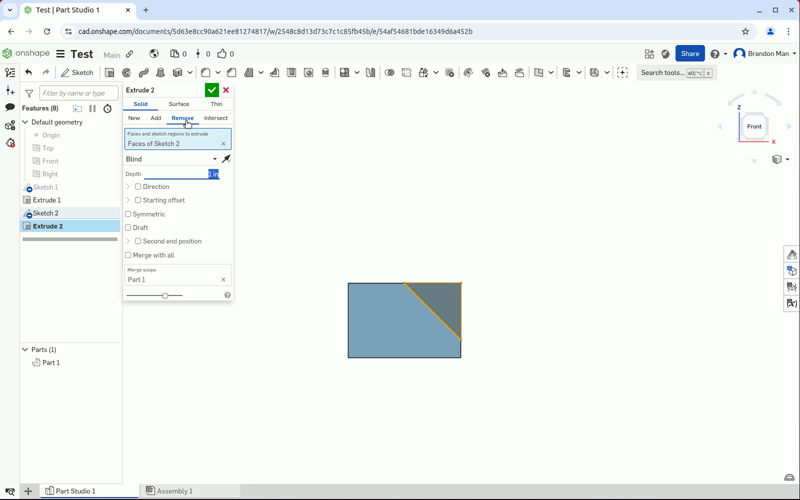
text(7.702)
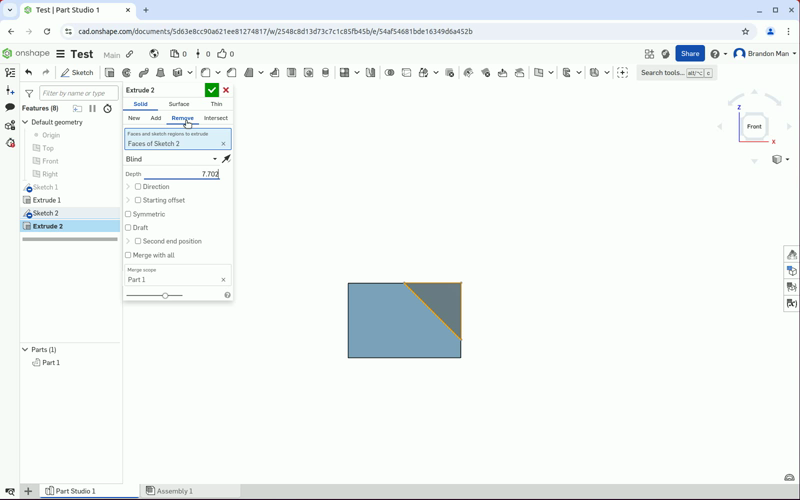
key(tab, 3)
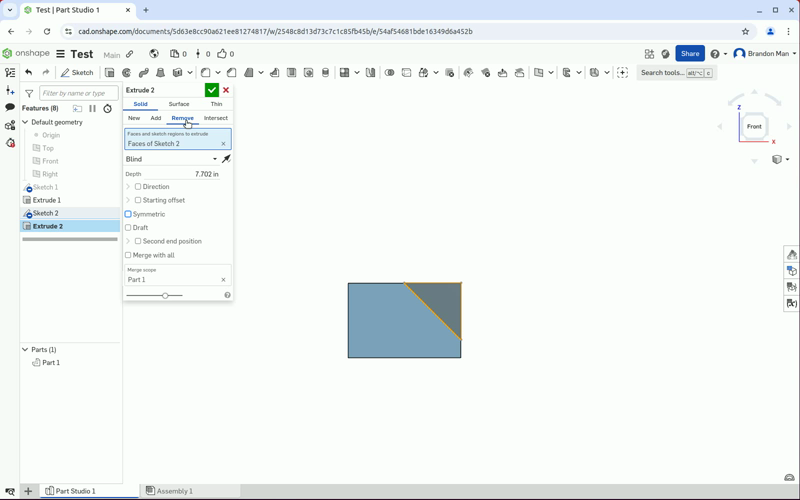
key(space)
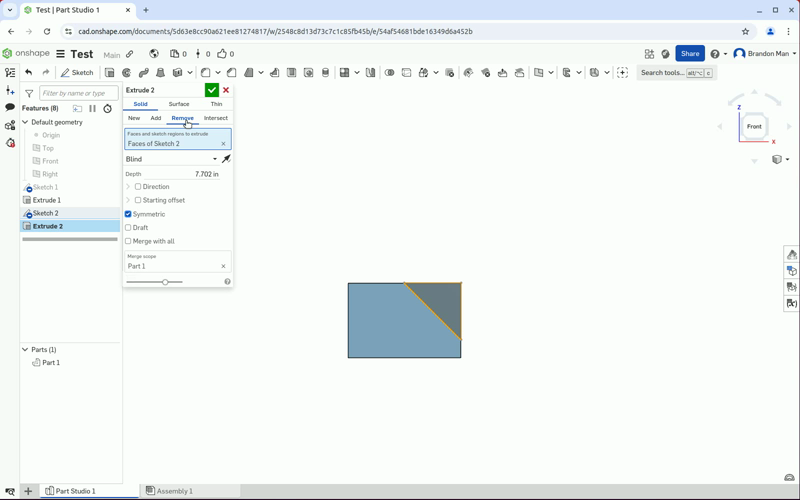
key(tab, 2)
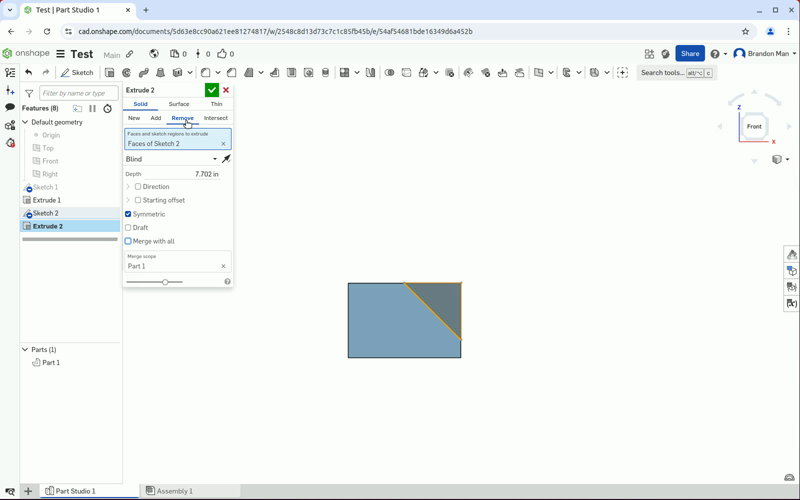
key(space)
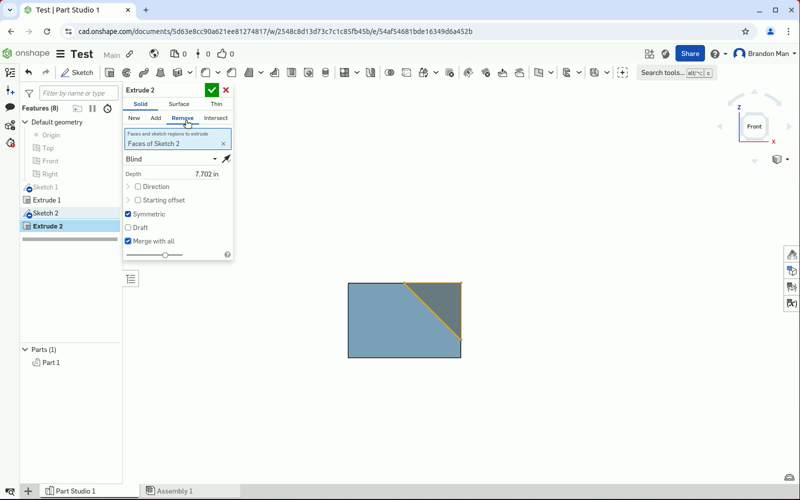
key(enter)
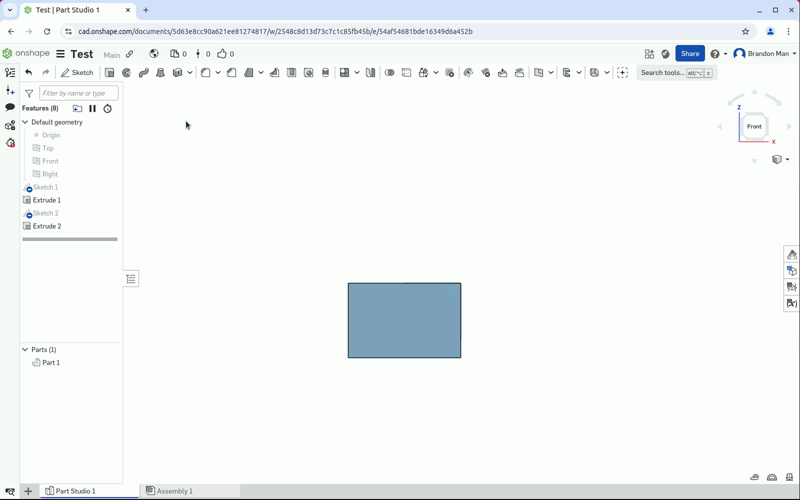
key(shift+h)
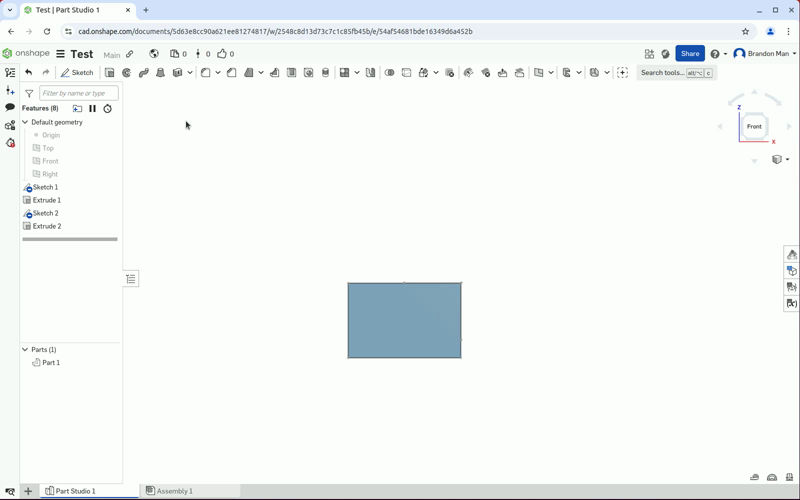
key(shift+h)
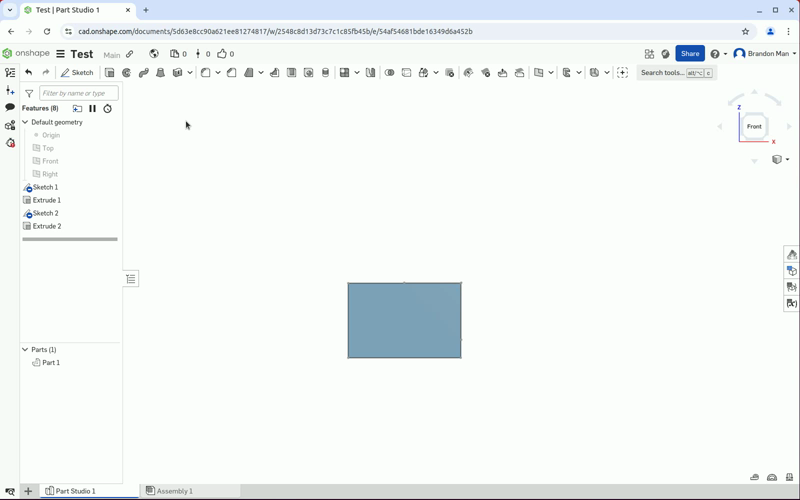
key(shift+7)
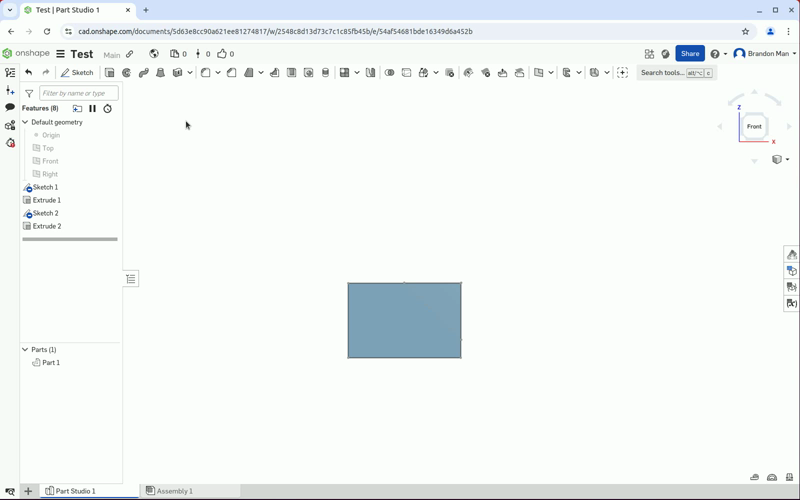
key(left, 2)
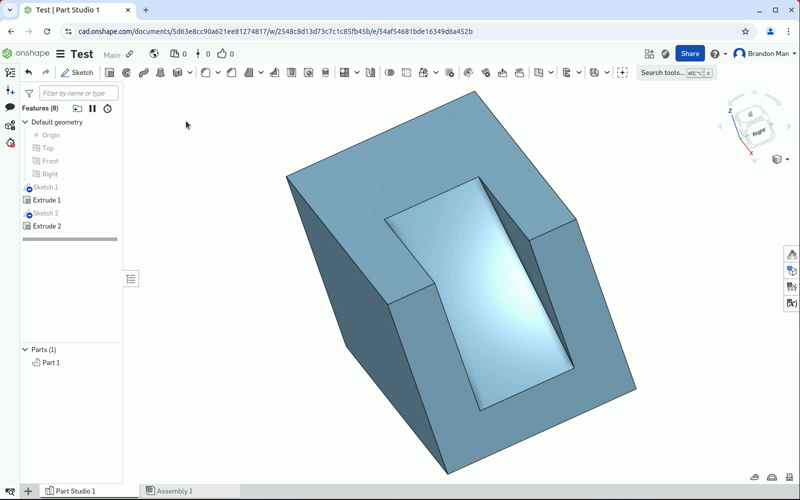
key(down, 2)
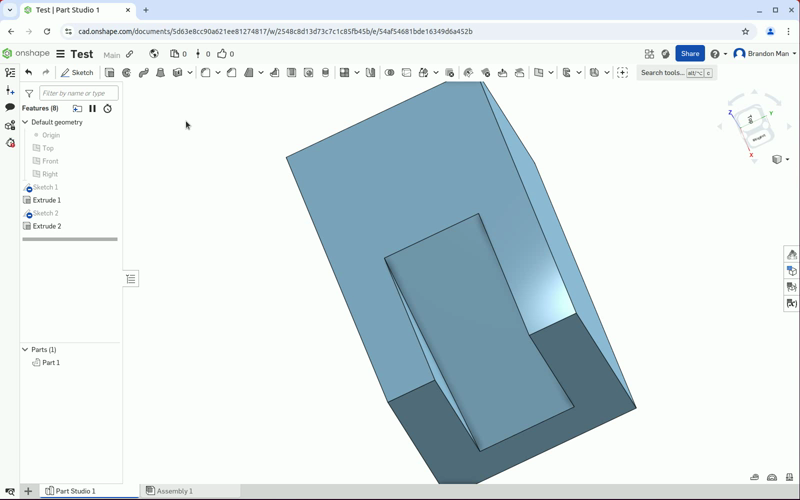
key(up, 2)
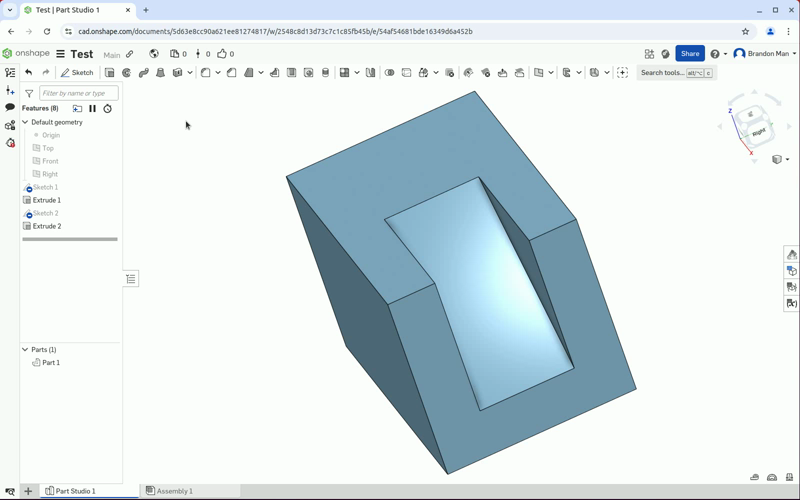
key(right, 2)
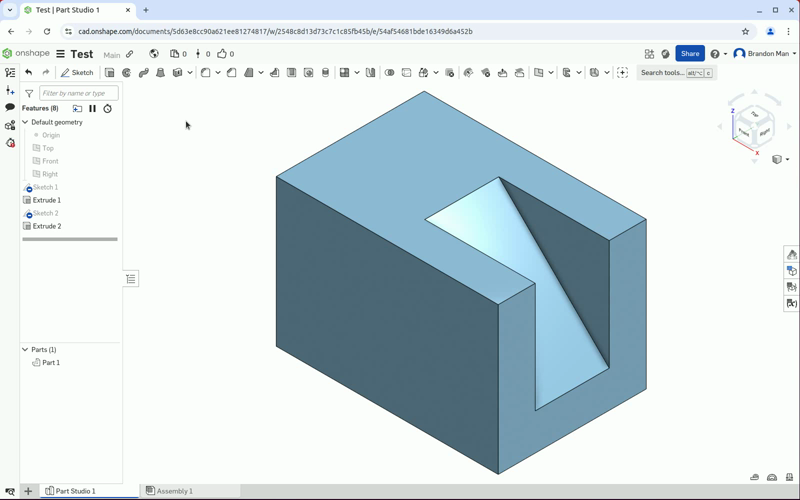
mouse_move(73, 189)
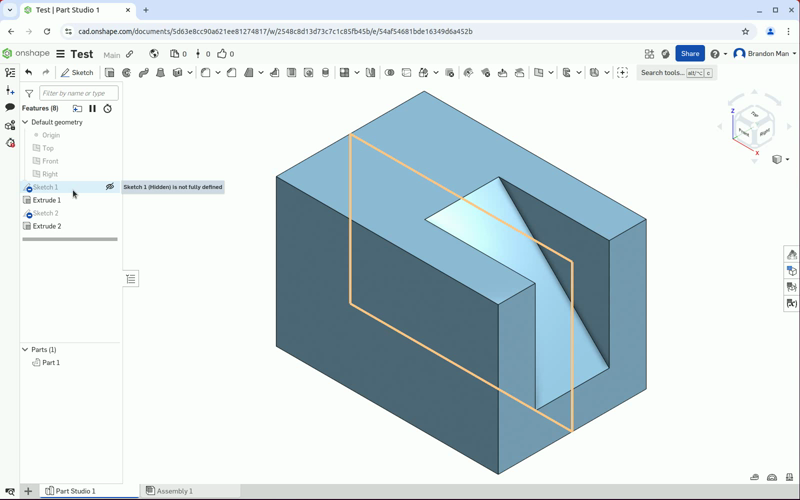
click(73, 189)